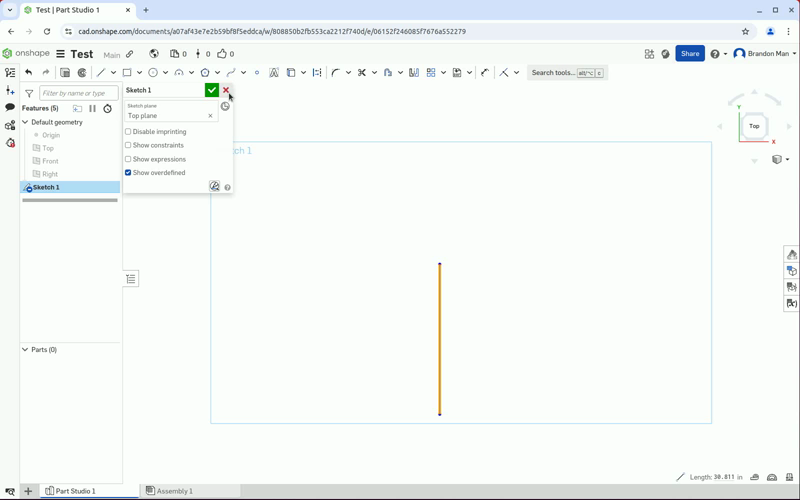
key(shift+h)
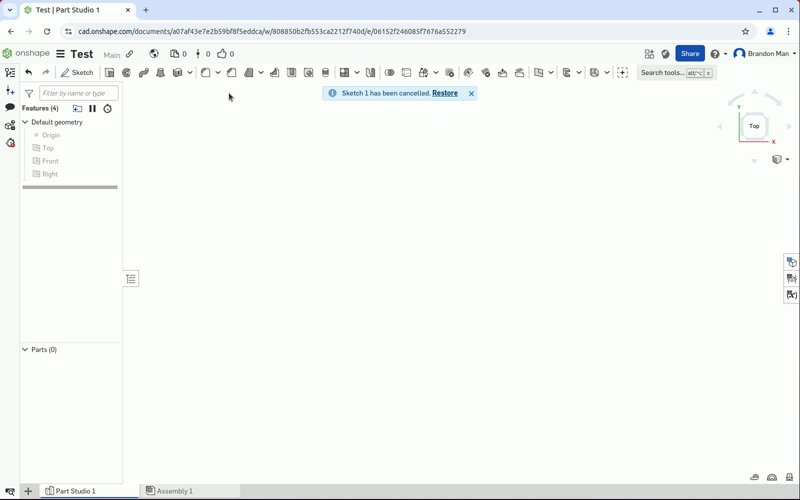
mouse_move(73, 352)
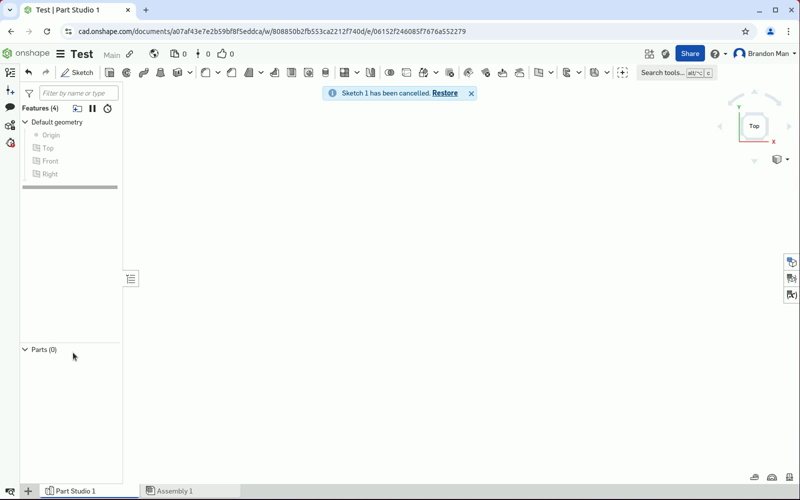
key(y)
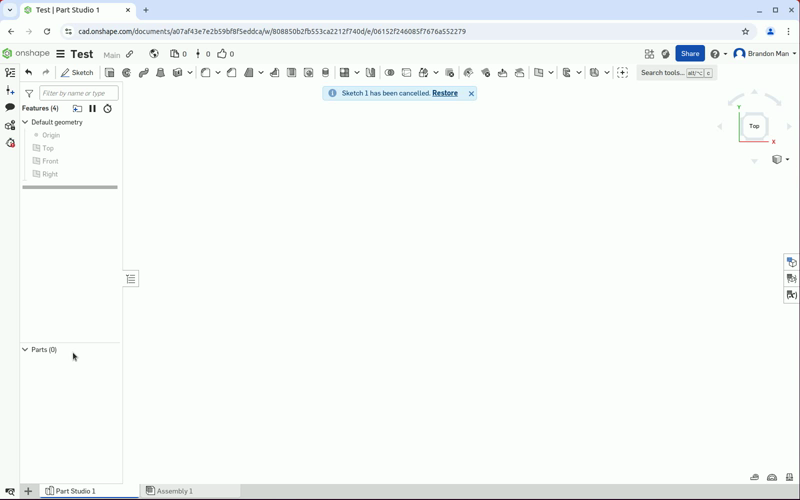
key(shift+p)
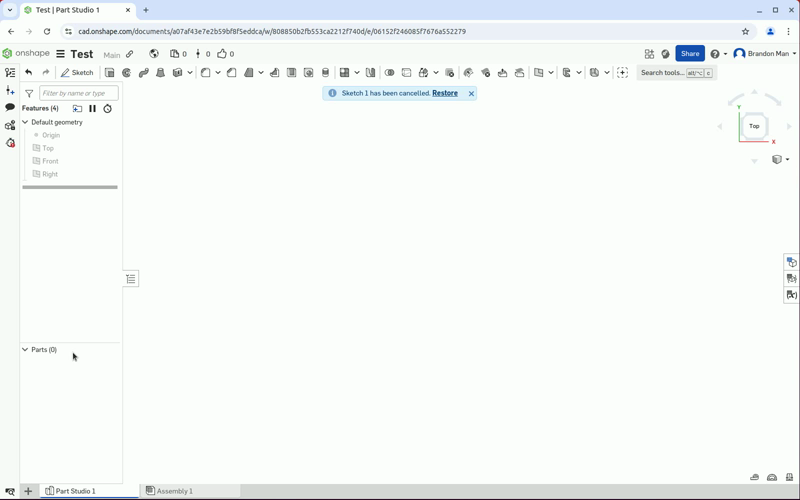
key(space)
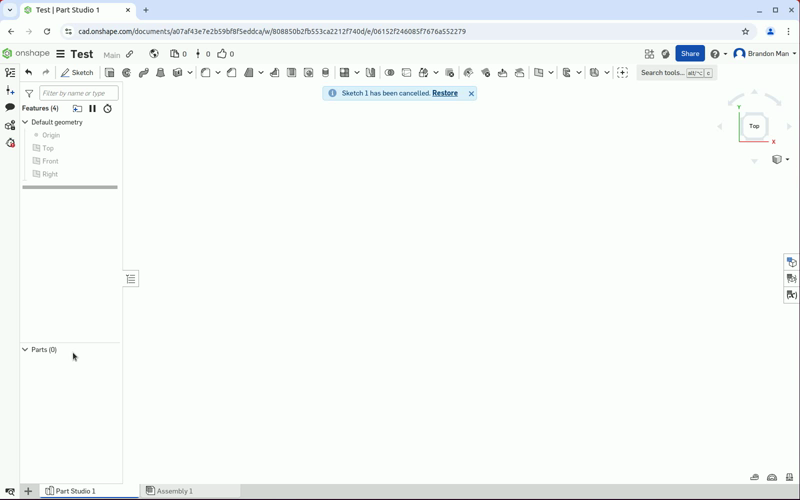
key_down(shift)
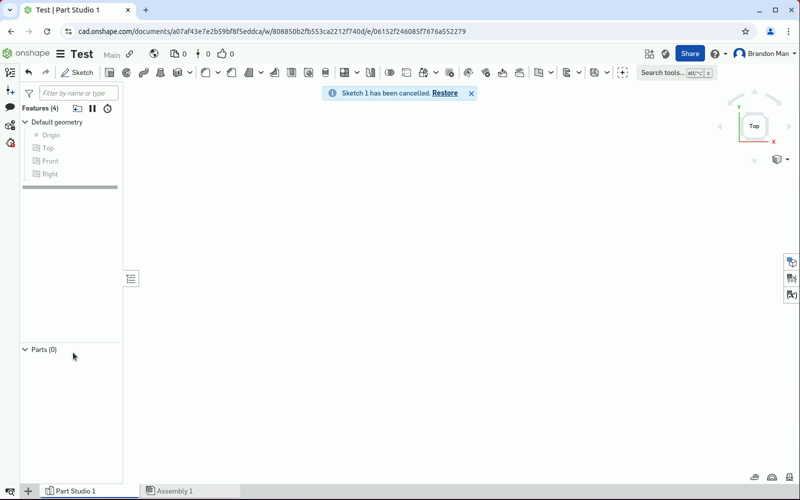
key(up)
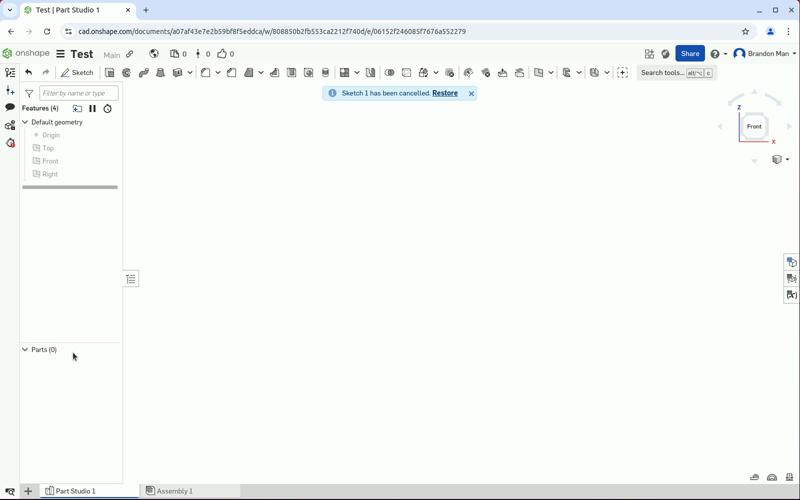
key_up(shift)
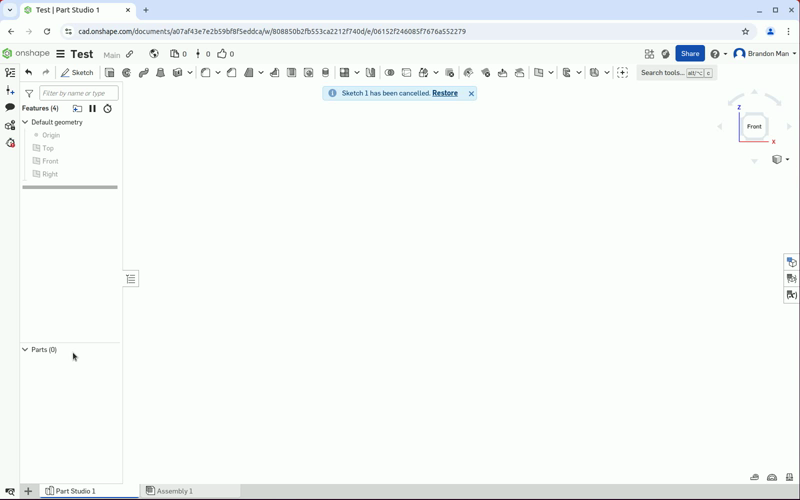
mouse_move(73, 352)
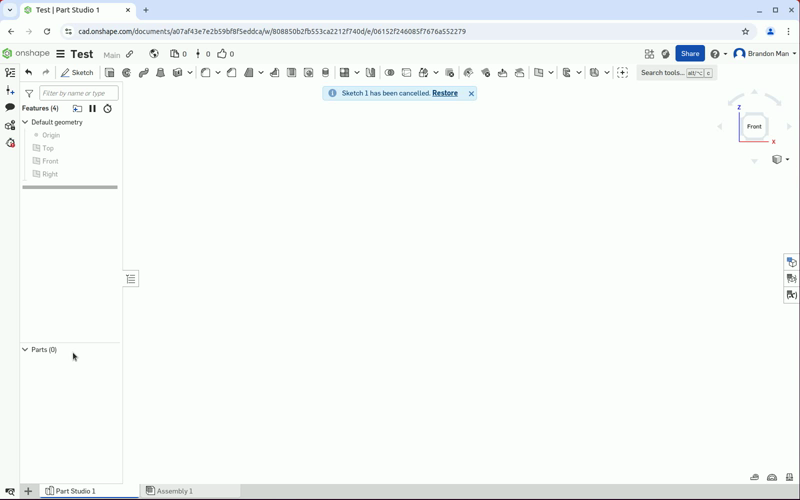
key(shift+y)
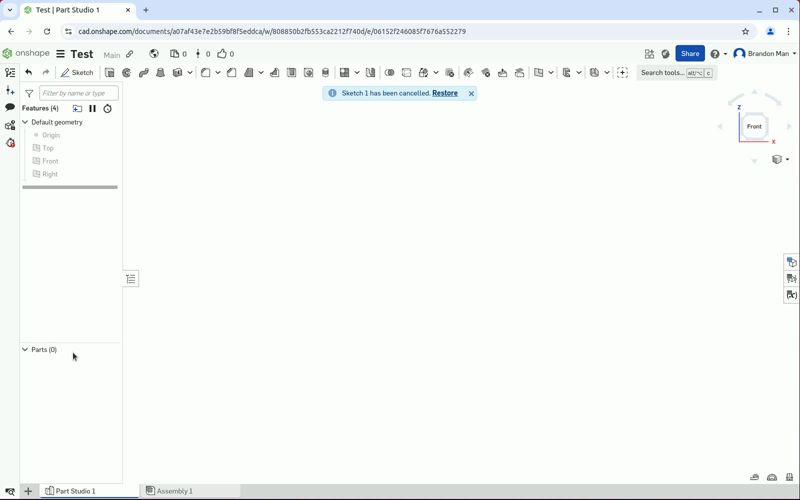
key(shift+s)
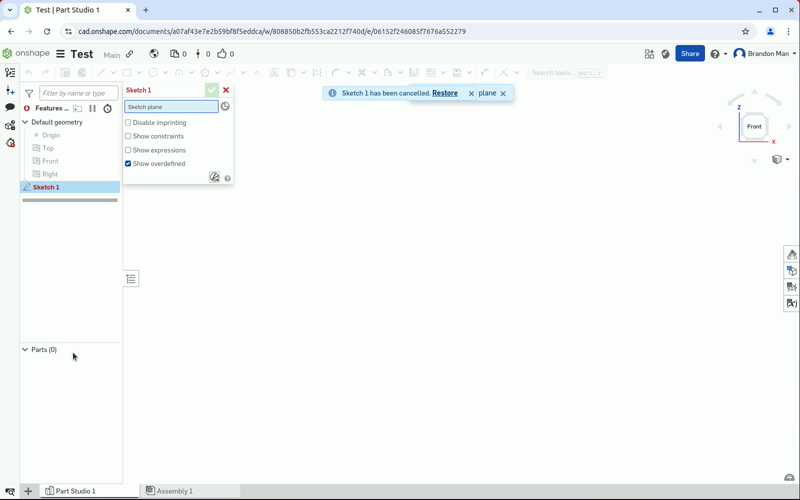
mouse_move(73, 163)
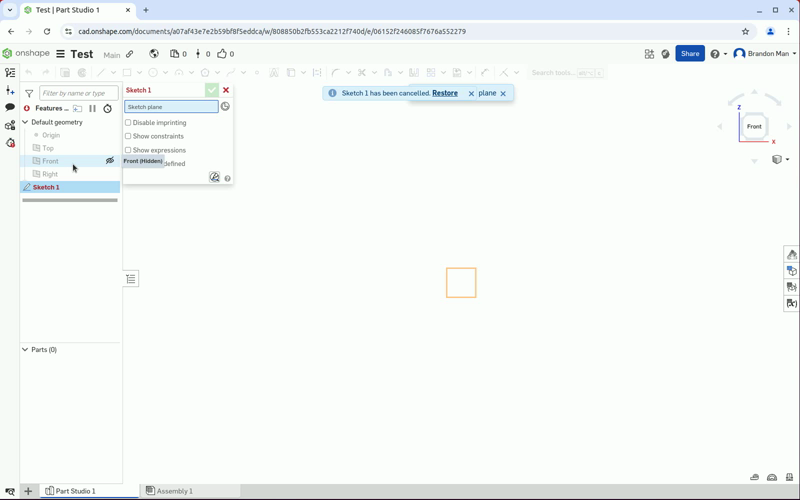
click(73, 163)
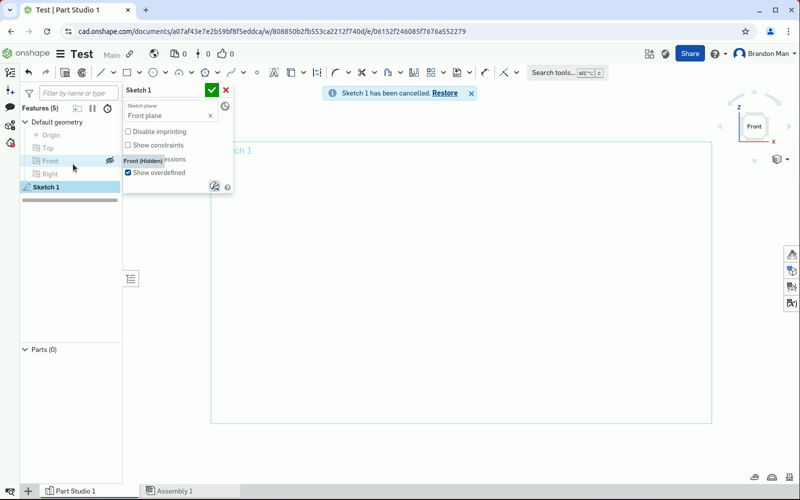
mouse_move(73, 352)
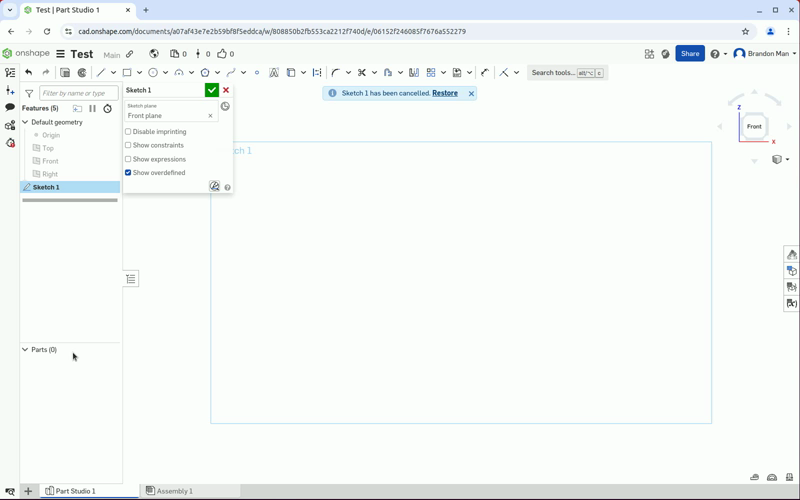
key(y)
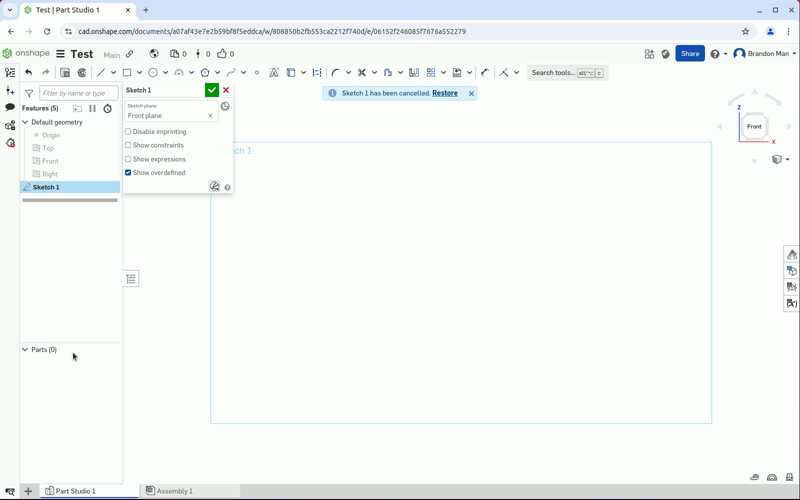
key(l)
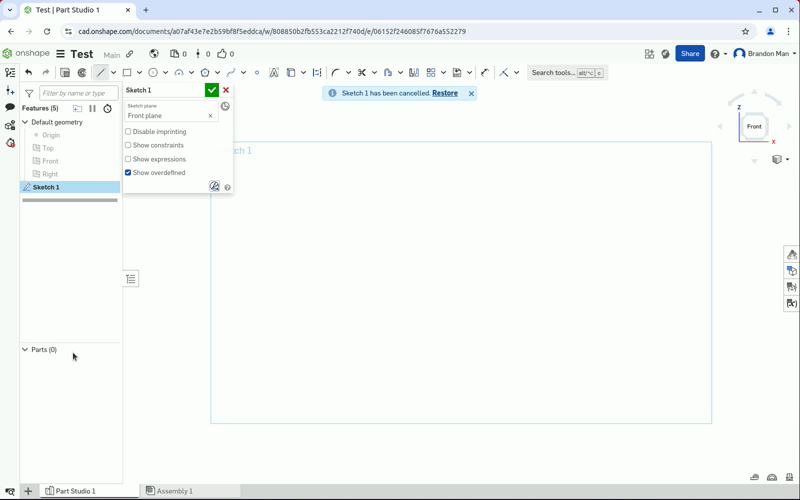
key_down(shift)
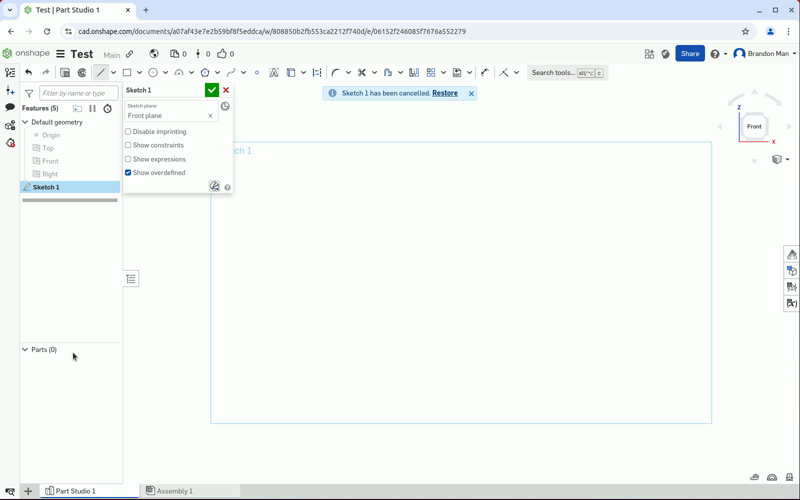
mouse_move(348, 282)
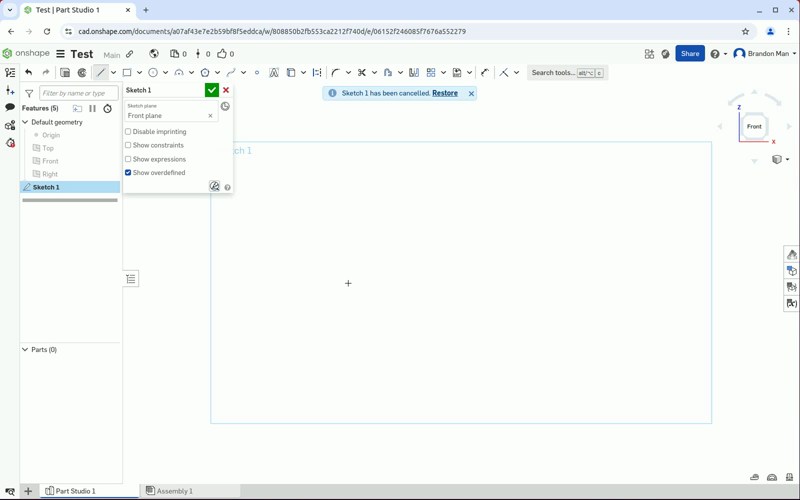
click(348, 282)
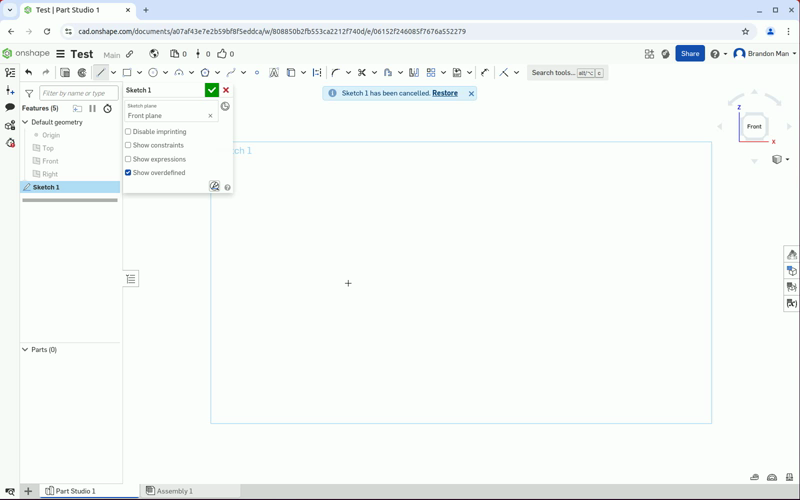
key_up(shift)
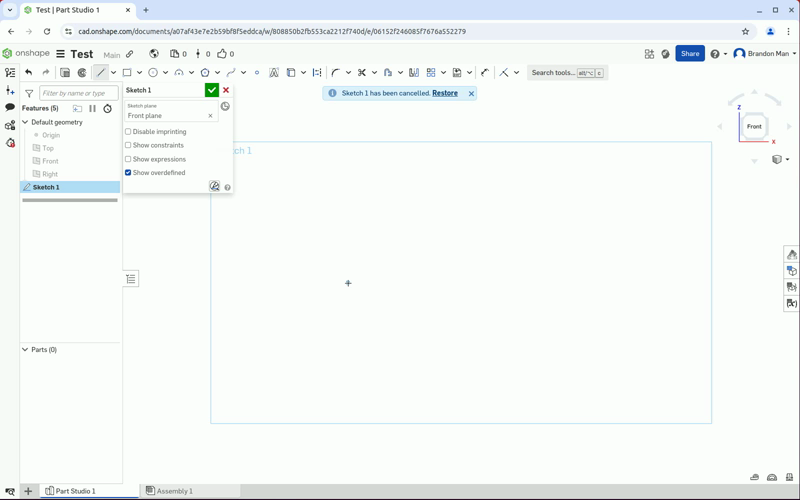
key_down(shift)
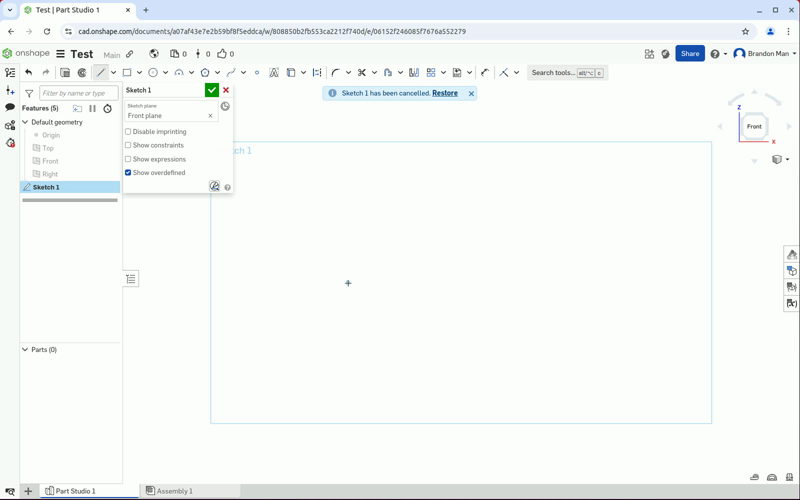
mouse_move(460, 282)
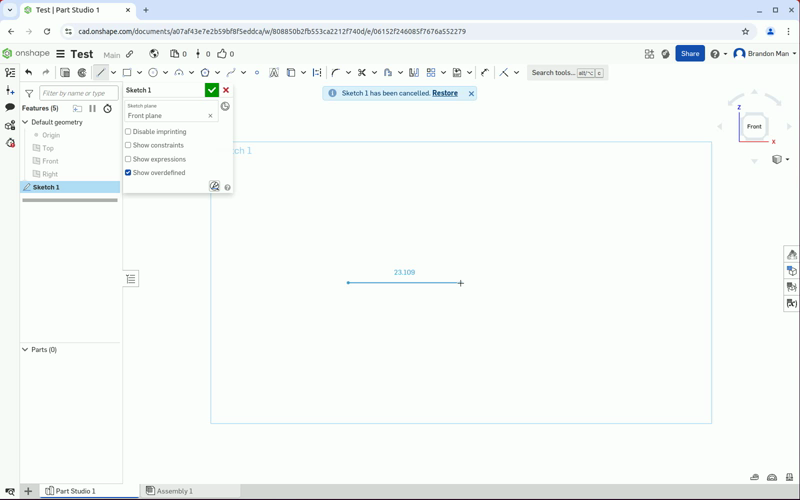
click(460, 282)
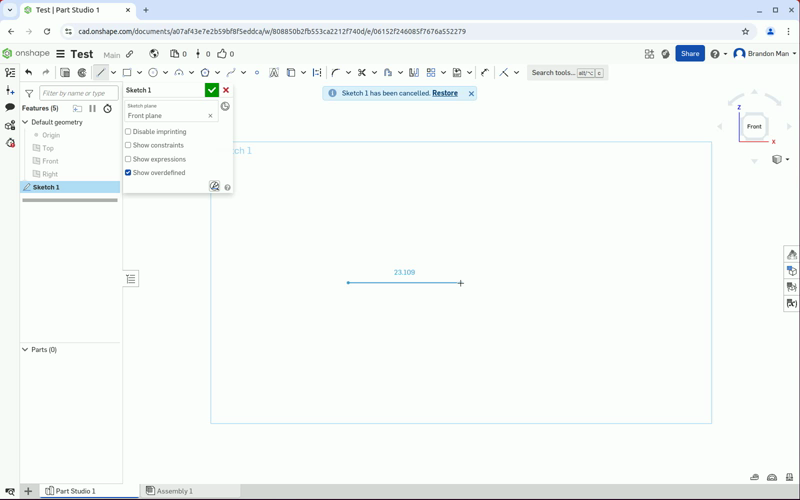
key_up(shift)
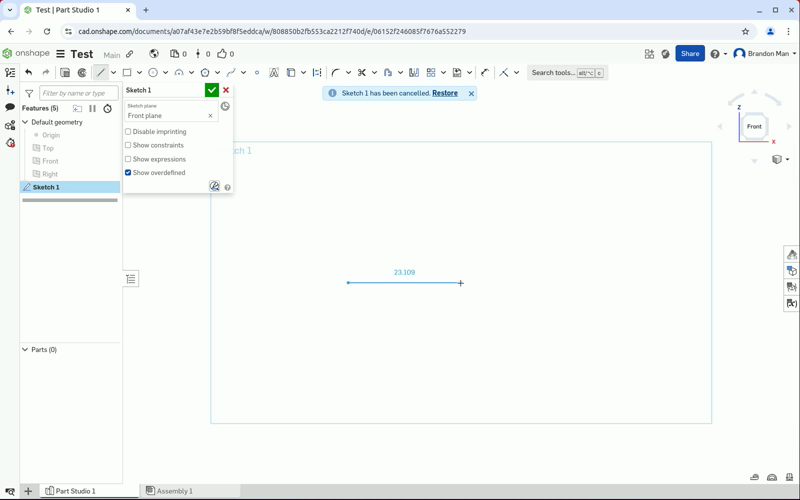
key_down(shift)
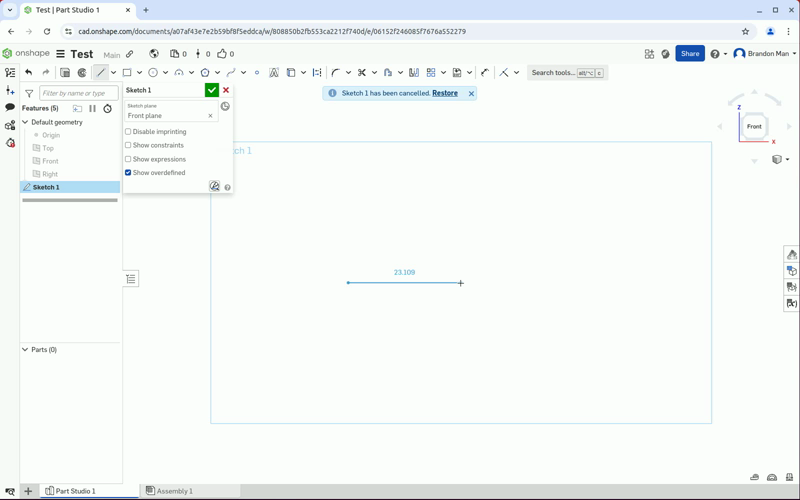
mouse_move(460, 170)
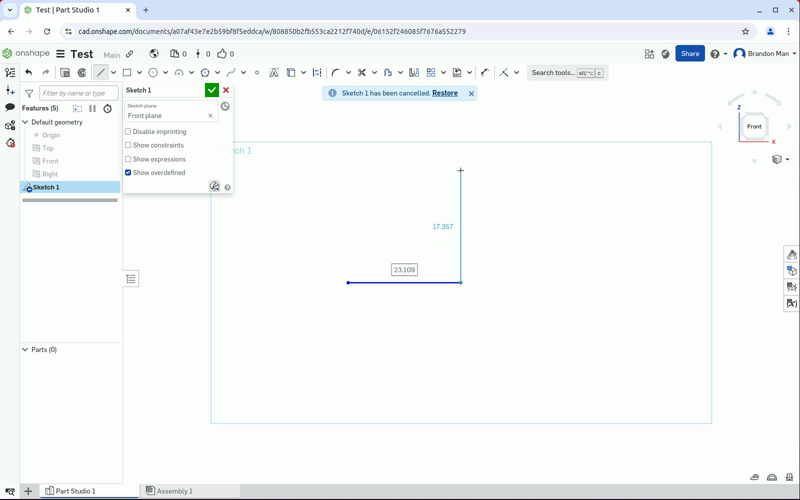
click(460, 170)
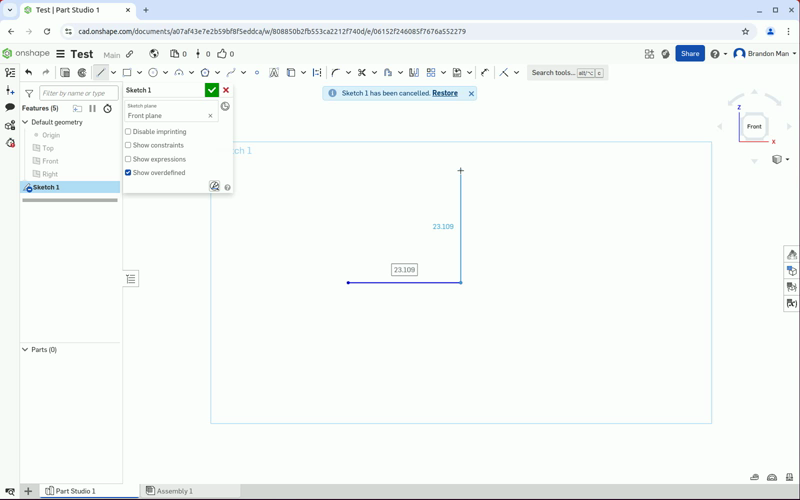
key_up(shift)
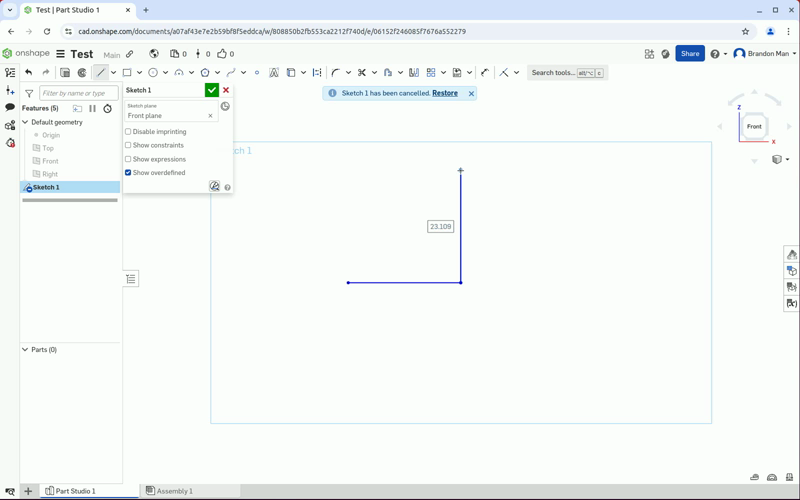
key_down(shift)
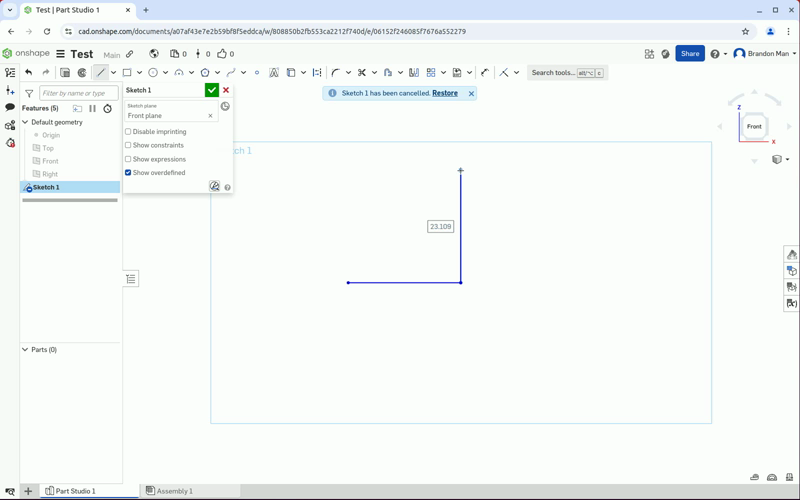
mouse_move(348, 170)
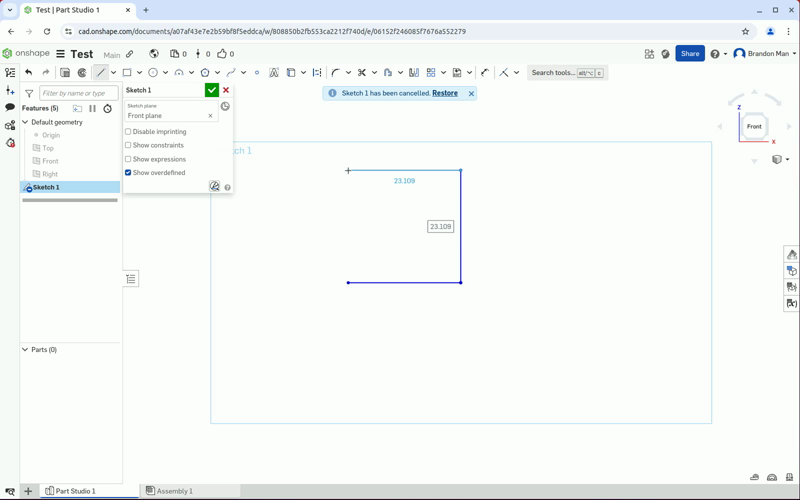
click(348, 170)
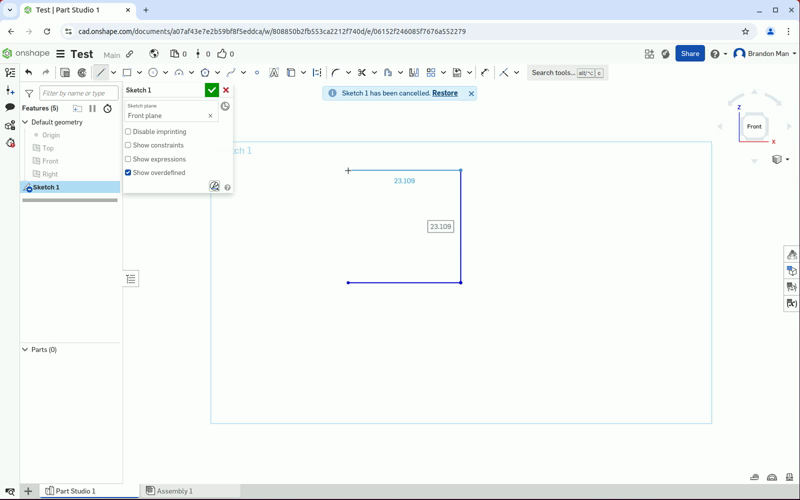
key_up(shift)
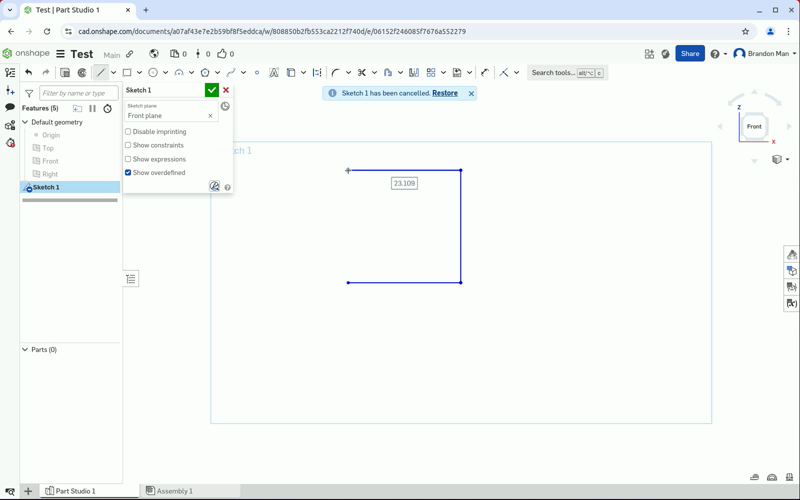
key_down(shift)
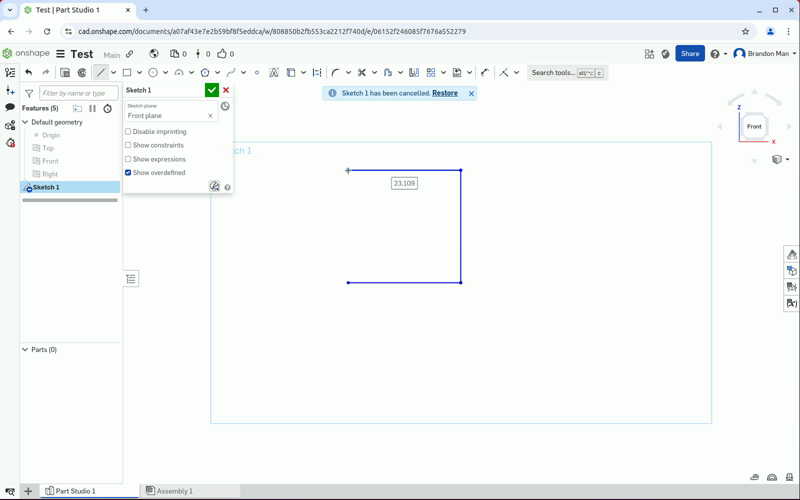
mouse_move(348, 282)
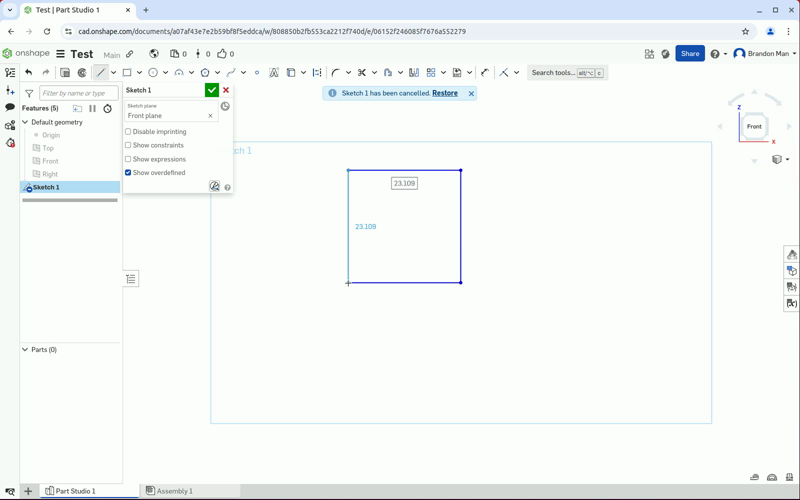
key_up(shift)
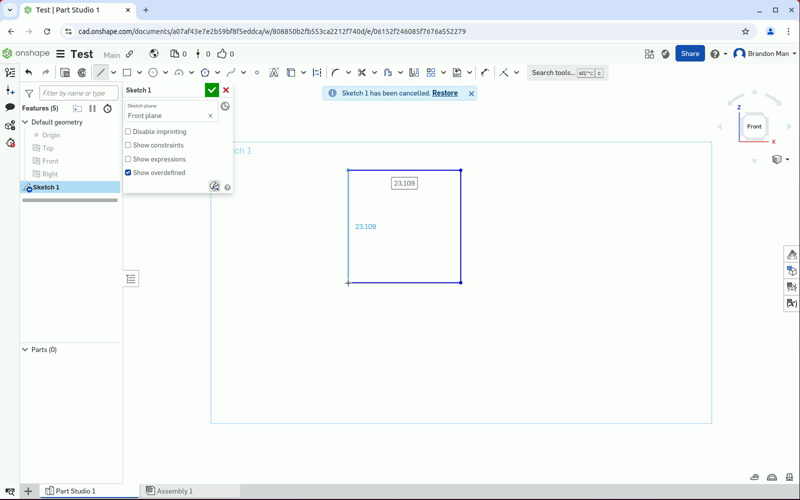
click(348, 282)
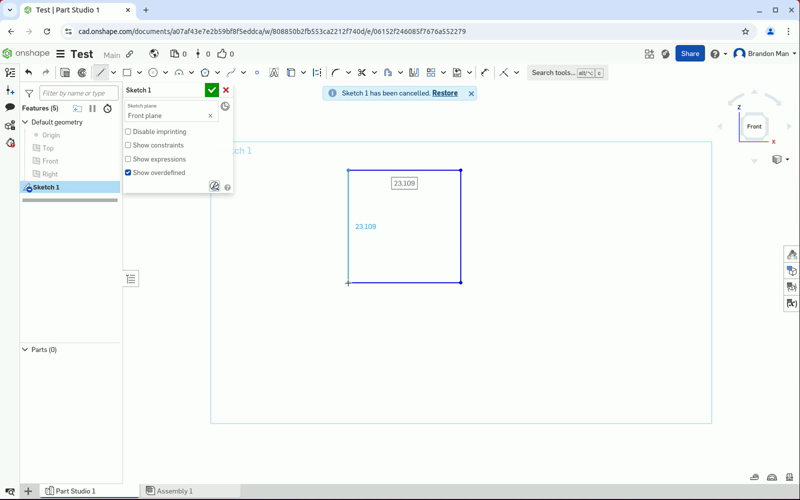
key(esc)
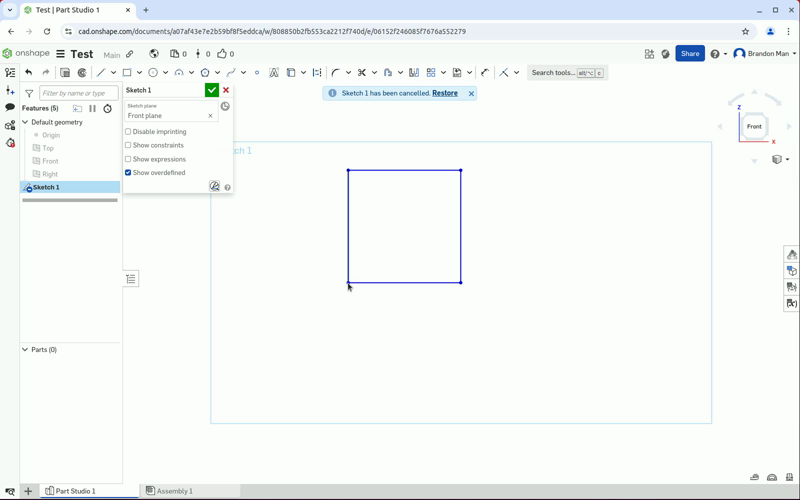
mouse_move(443, 189)
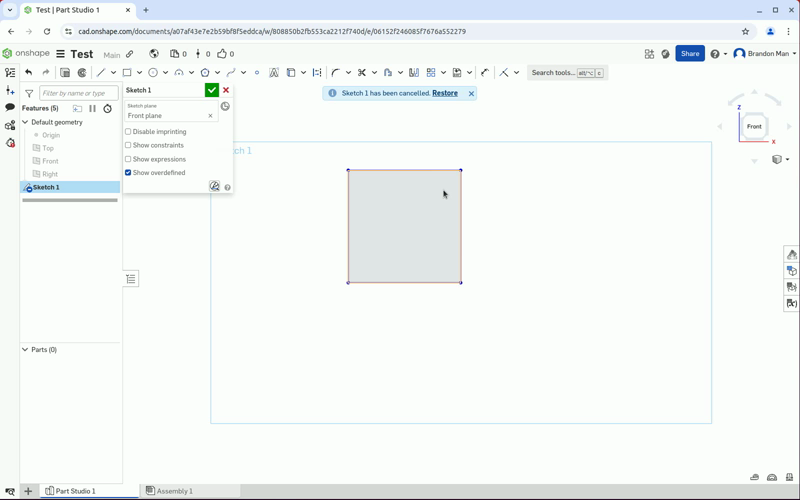
click(443, 189)
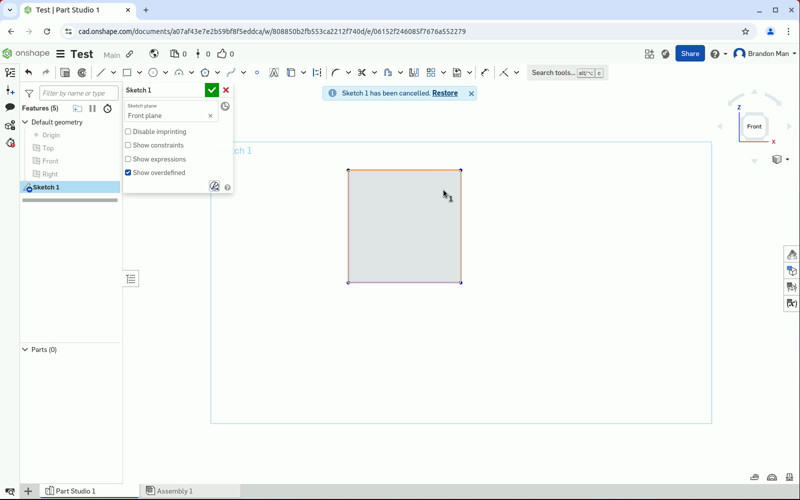
mouse_move(73, 352)
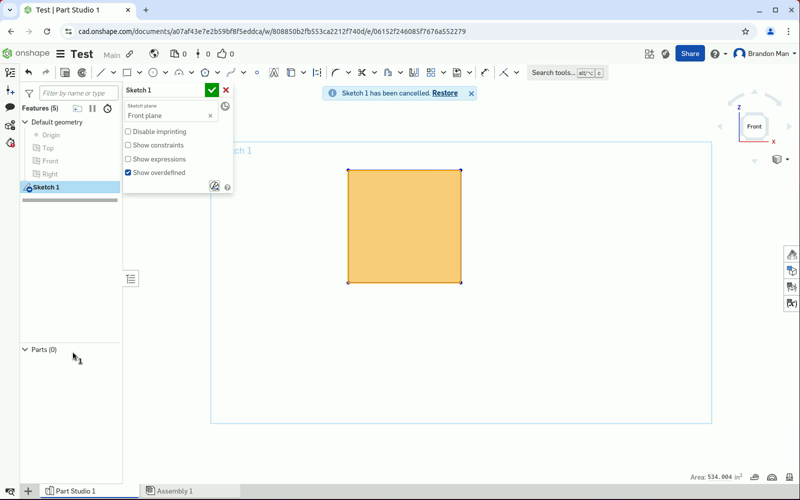
key(shift+y)
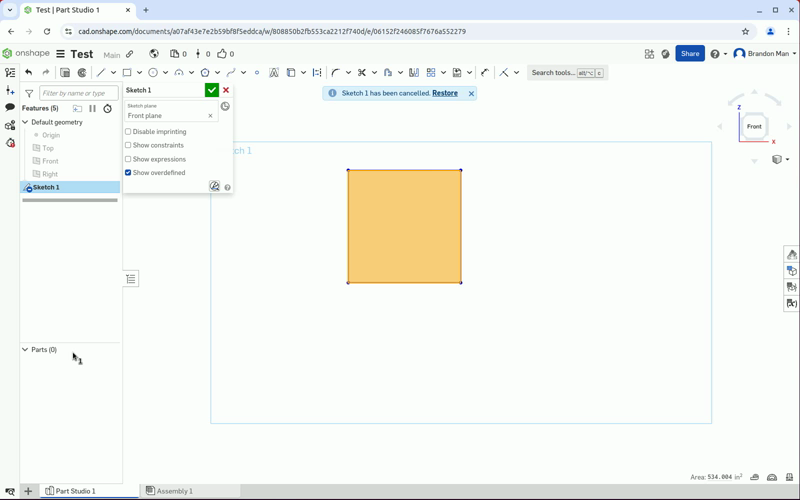
key(shift+e)
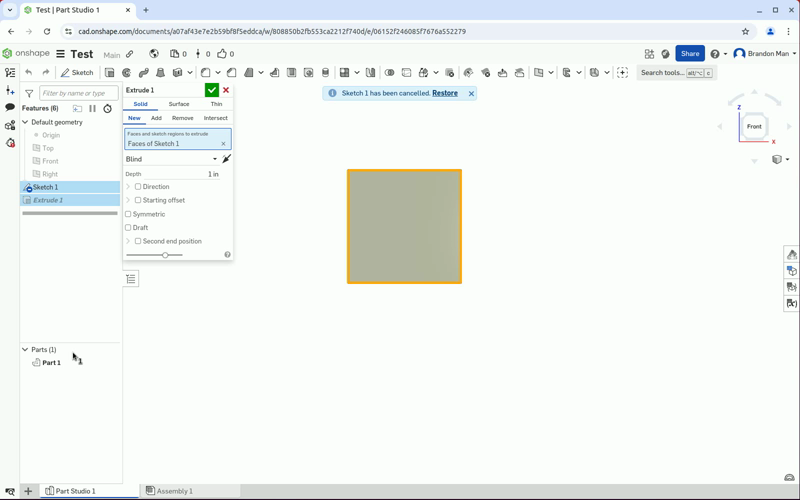
mouse_move(143, 106)
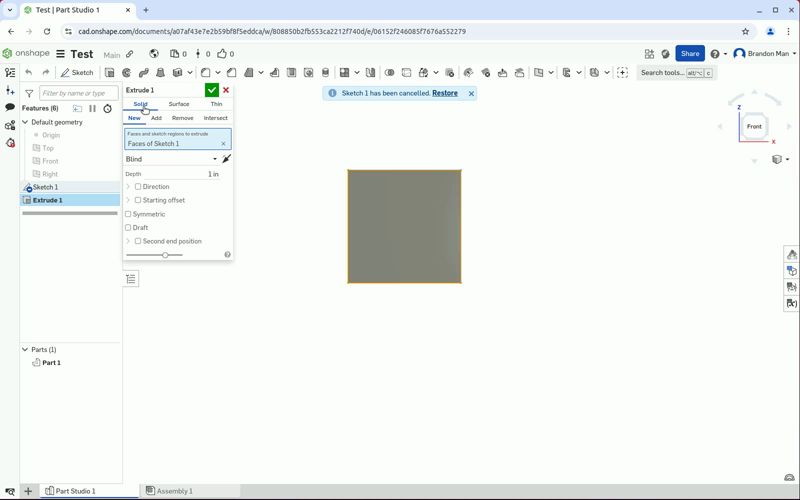
click(143, 106)
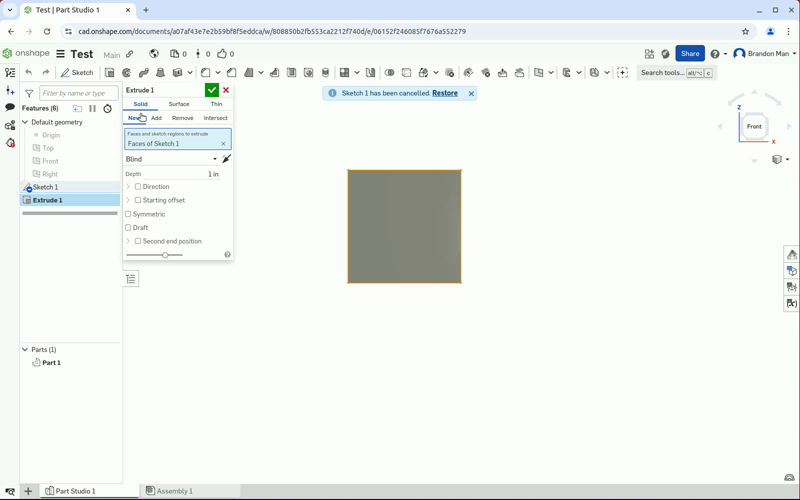
mouse_move(137, 120)
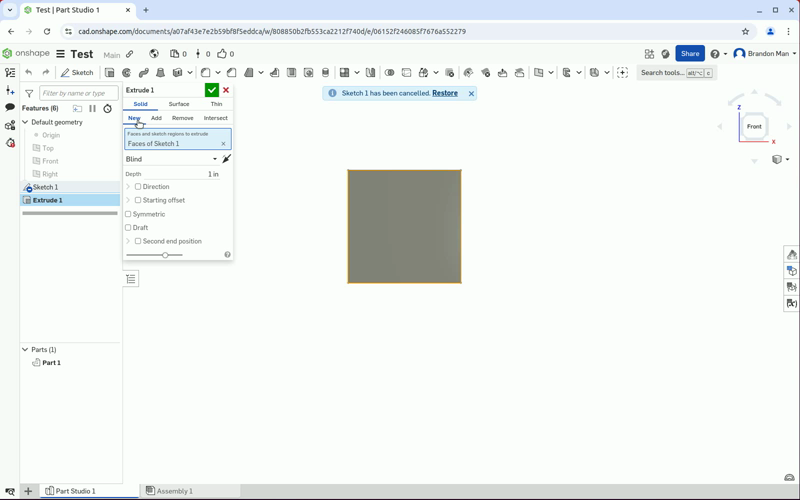
click(137, 120)
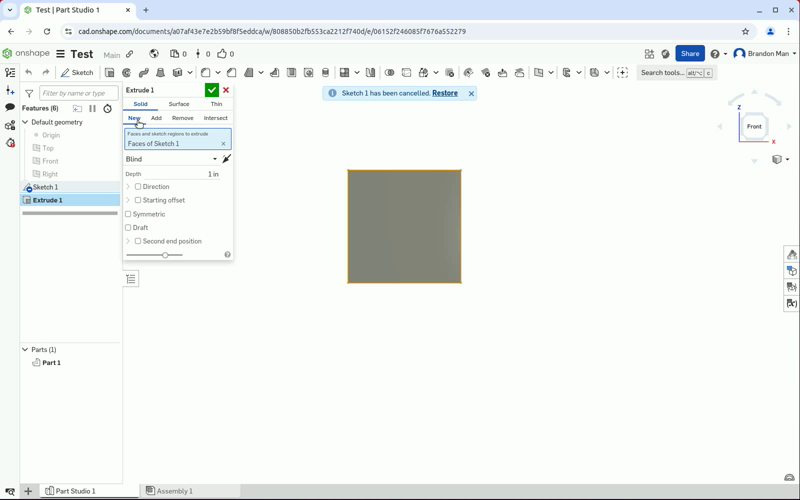
key(tab, 4)
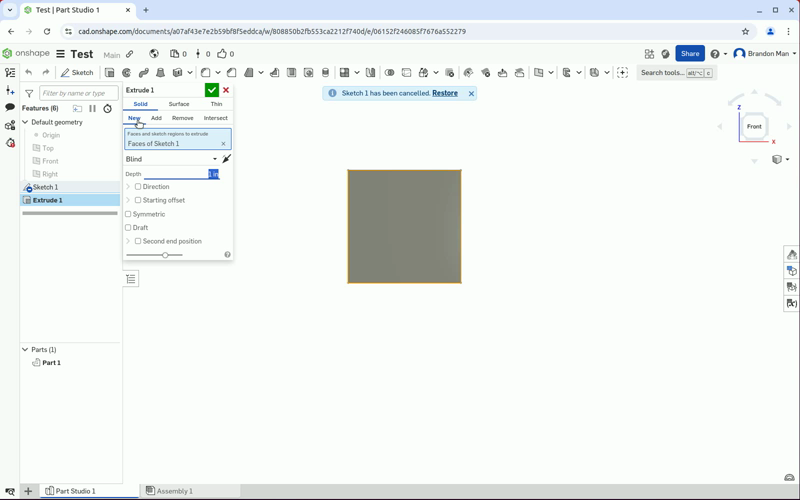
text(23.108)
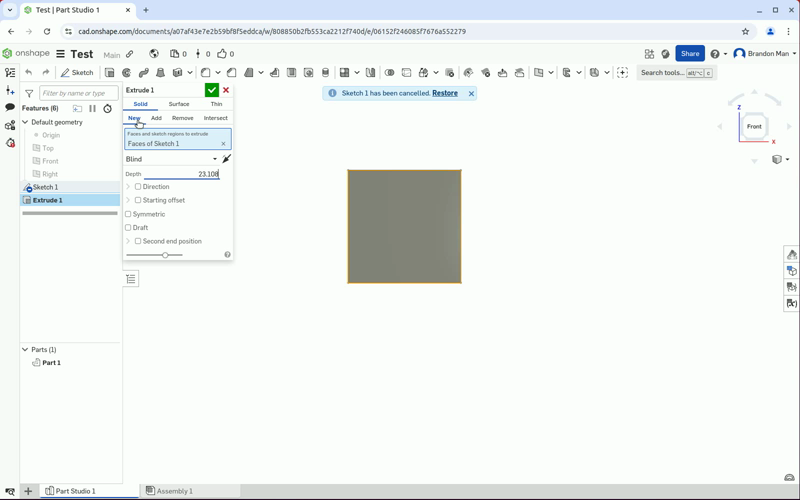
key(enter)
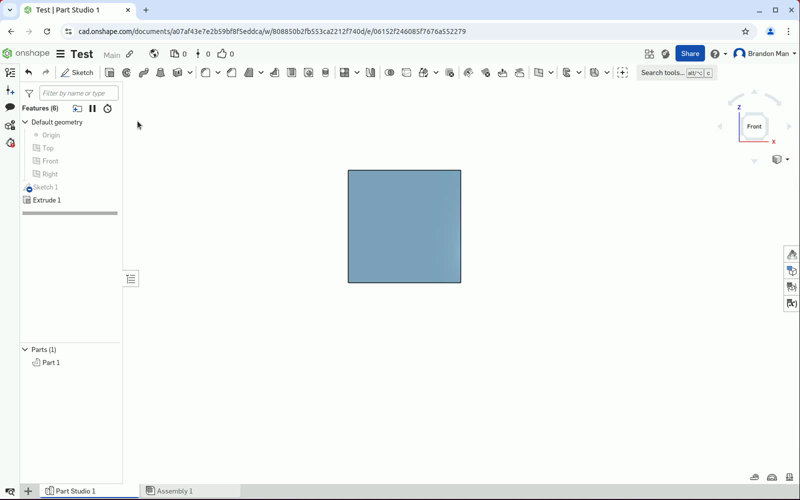
key(shift+h)
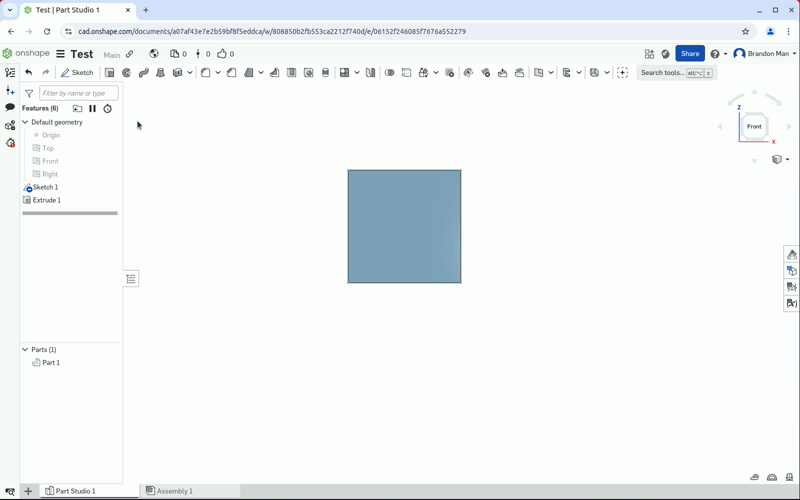
key(shift+h)
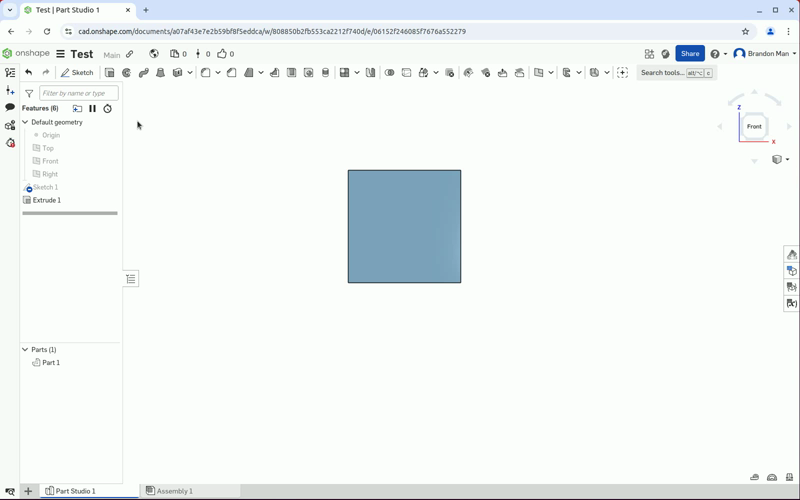
mouse_move(73, 189)
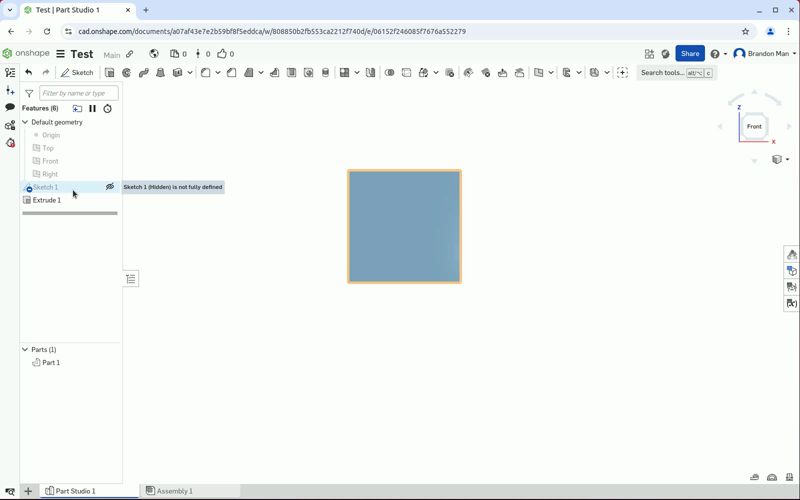
click(73, 189)
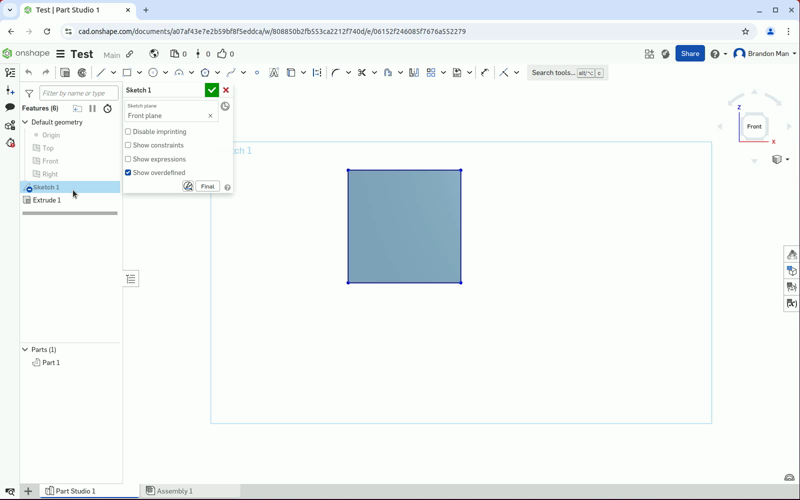
mouse_move(229, 92)
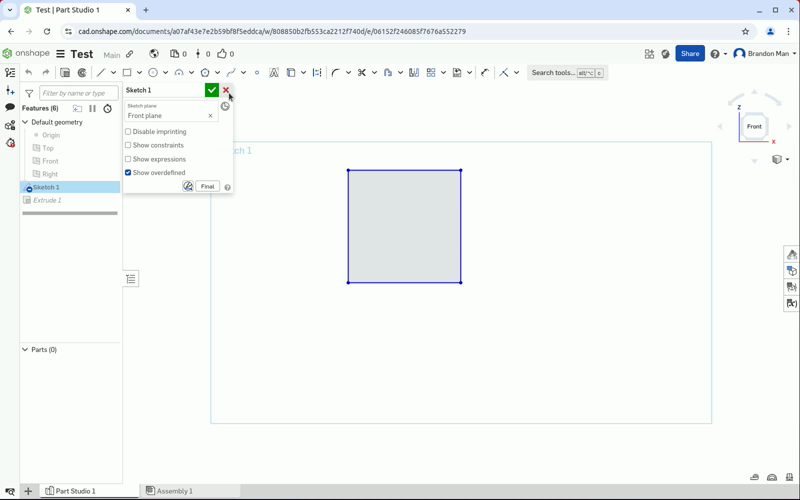
click(229, 92)
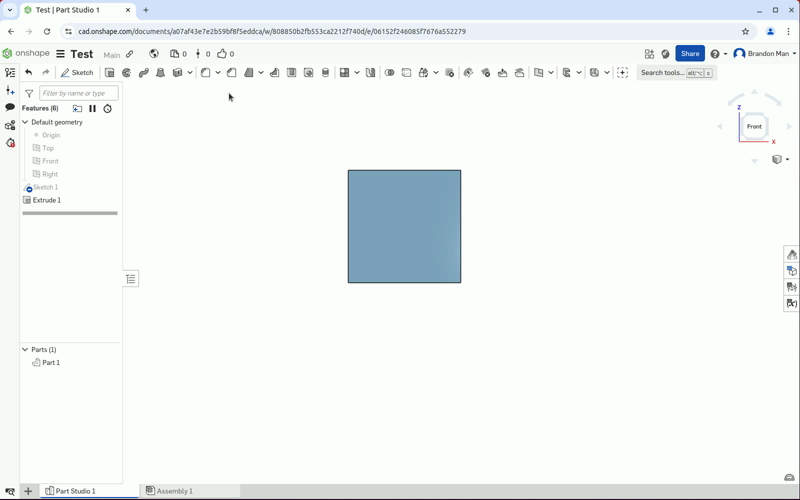
mouse_move(541, 75)
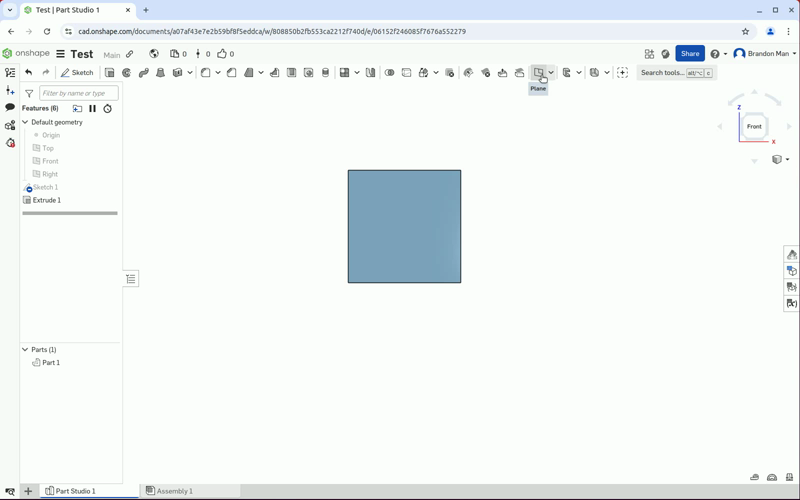
click(541, 75)
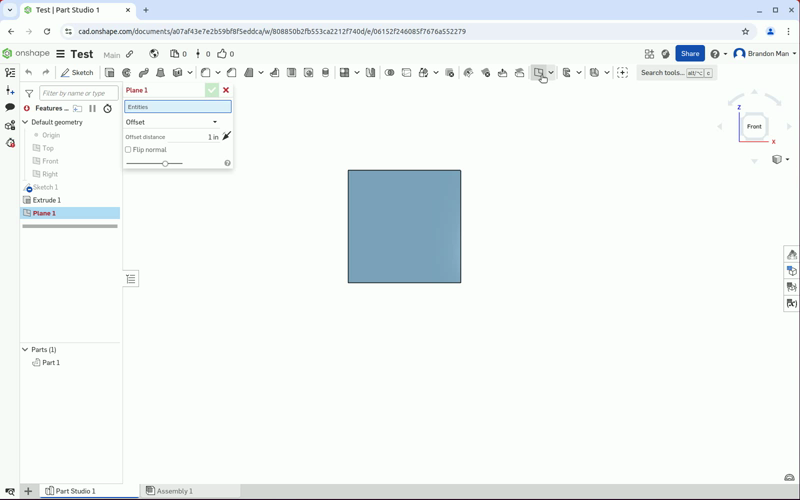
mouse_move(73, 163)
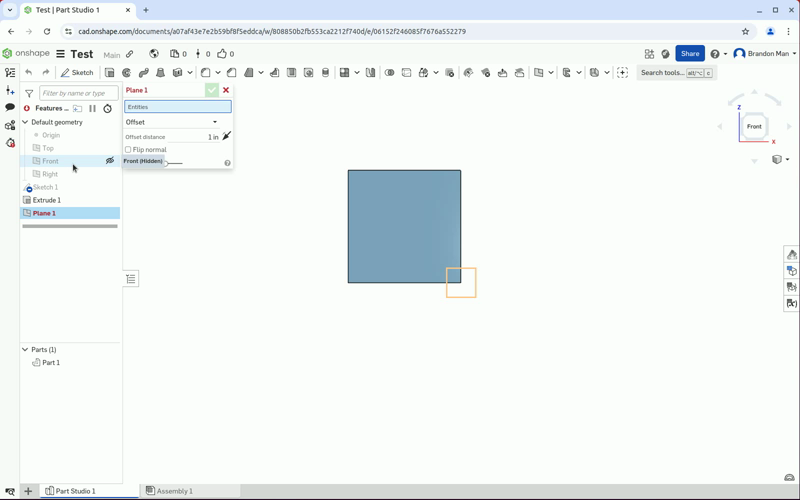
click(73, 163)
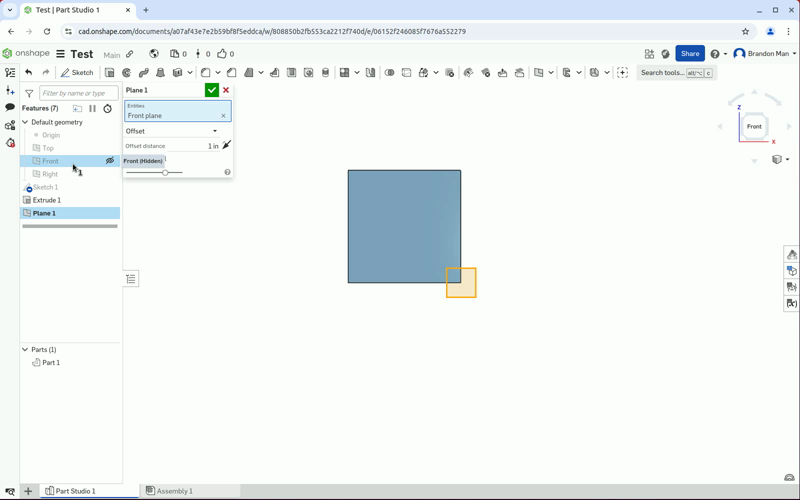
key(tab, 2)
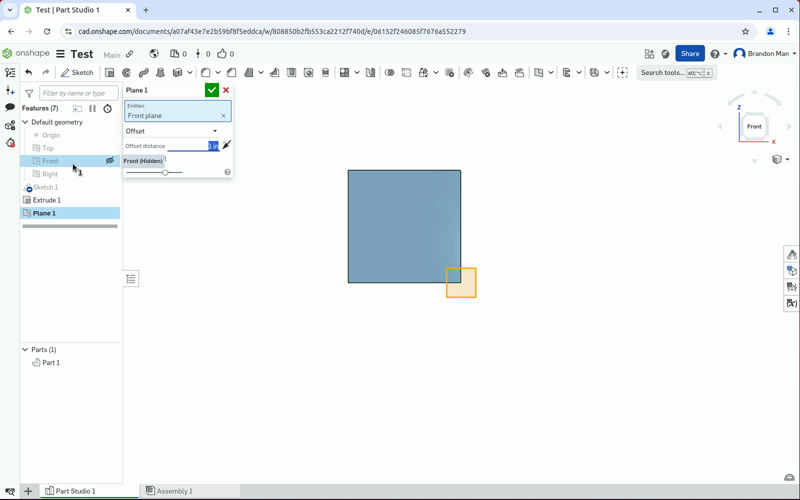
text(23.108)
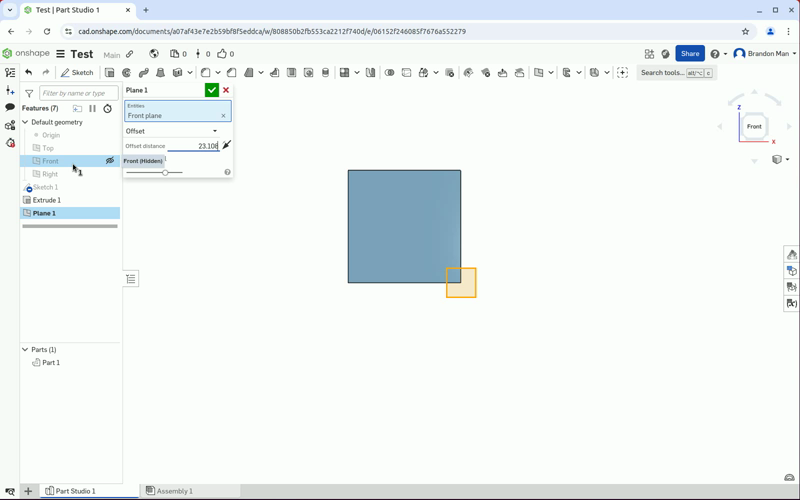
key(enter, 2)
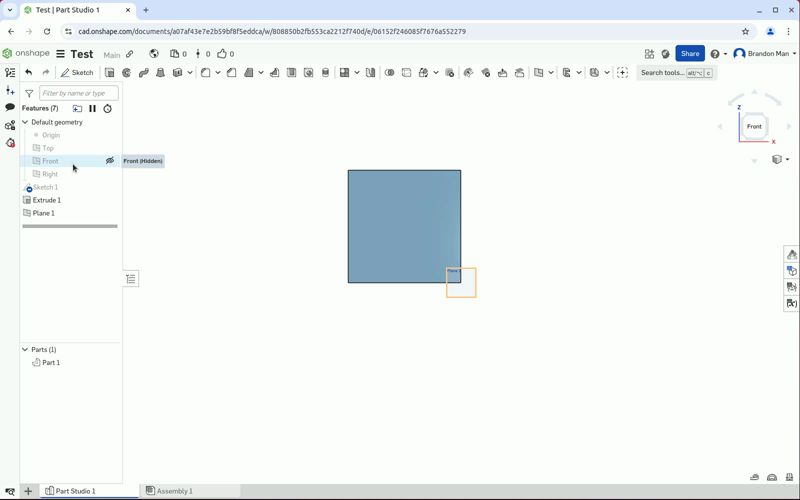
key(shift+s)
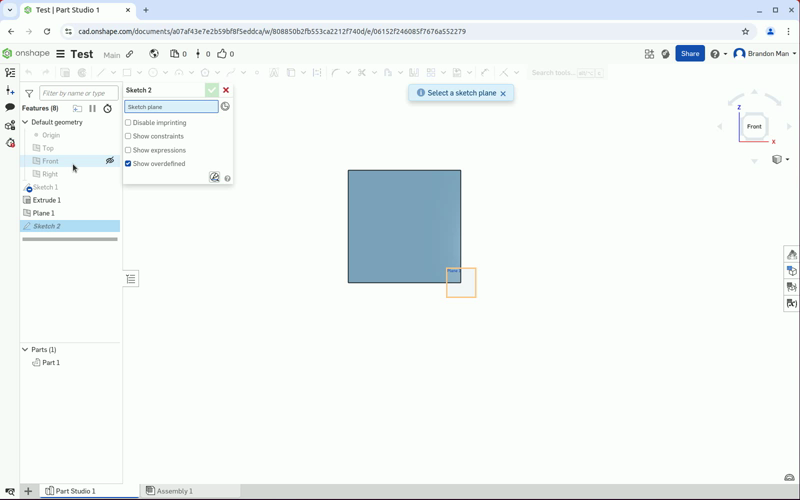
mouse_move(73, 215)
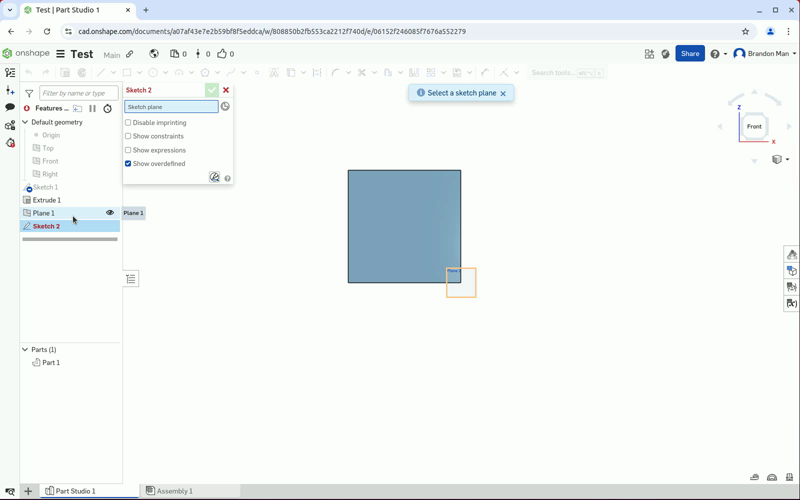
click(73, 215)
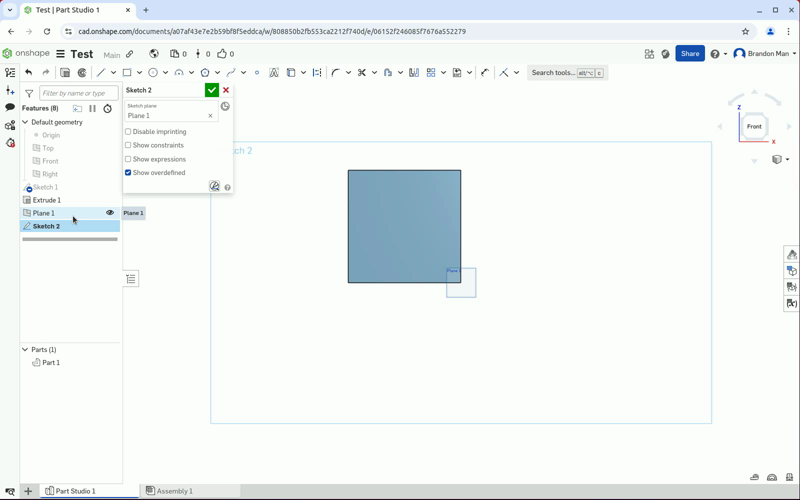
mouse_move(73, 352)
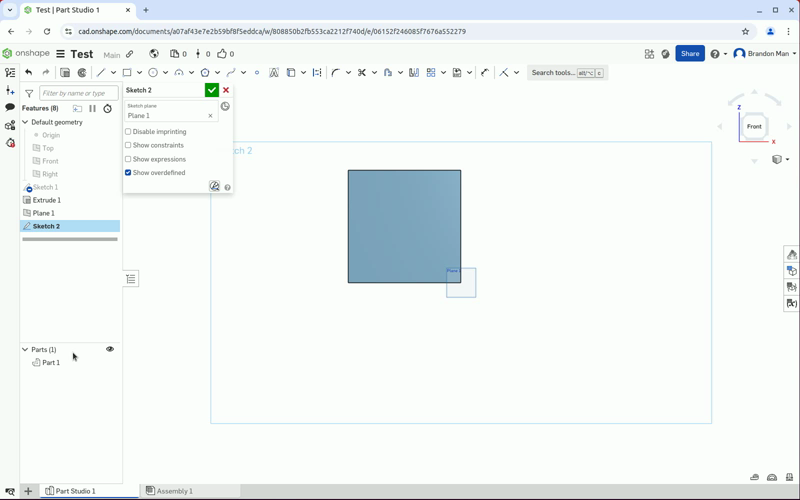
key(y)
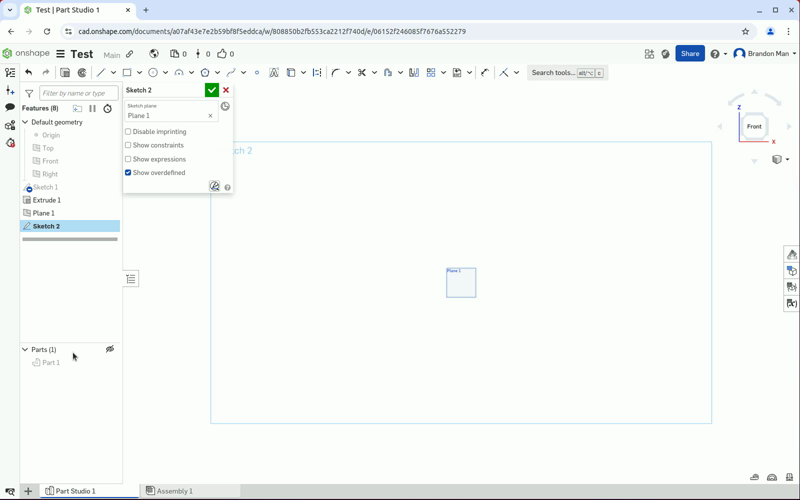
key(l)
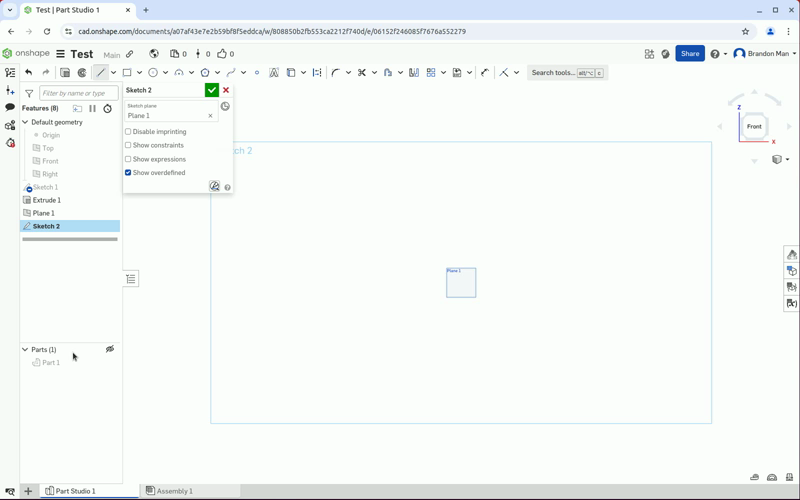
key_down(shift)
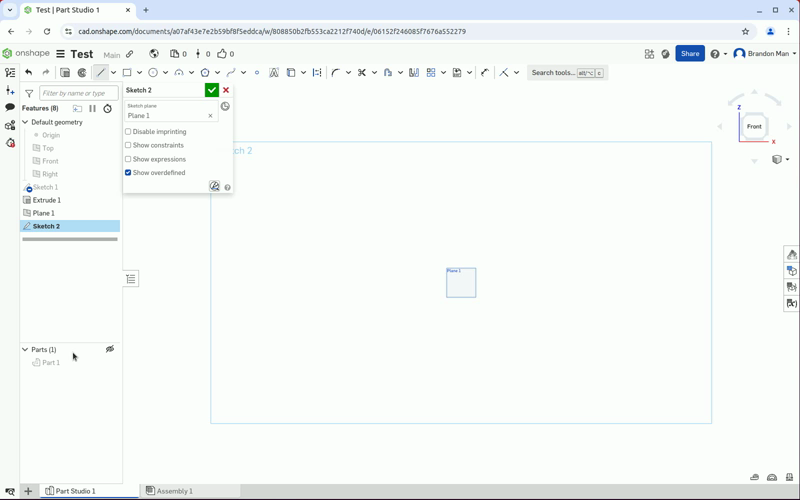
mouse_move(404, 282)
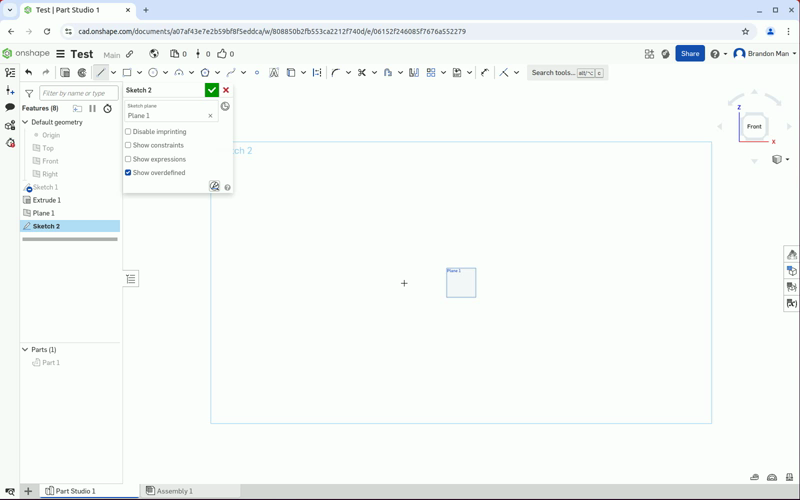
click(404, 282)
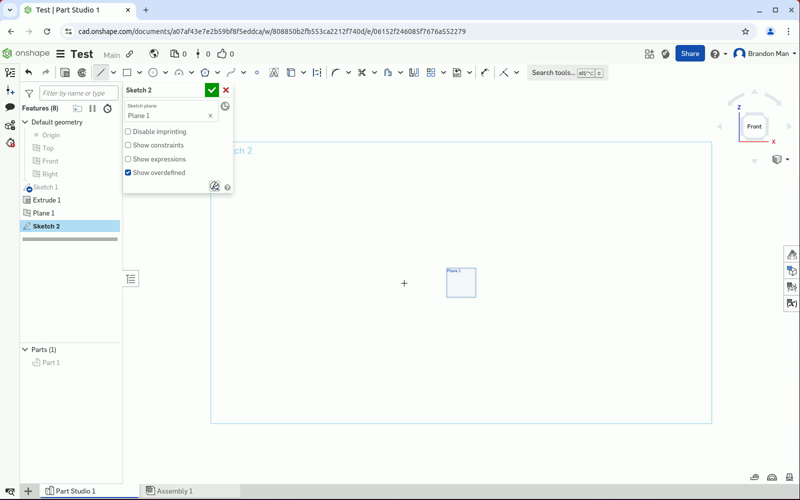
key_up(shift)
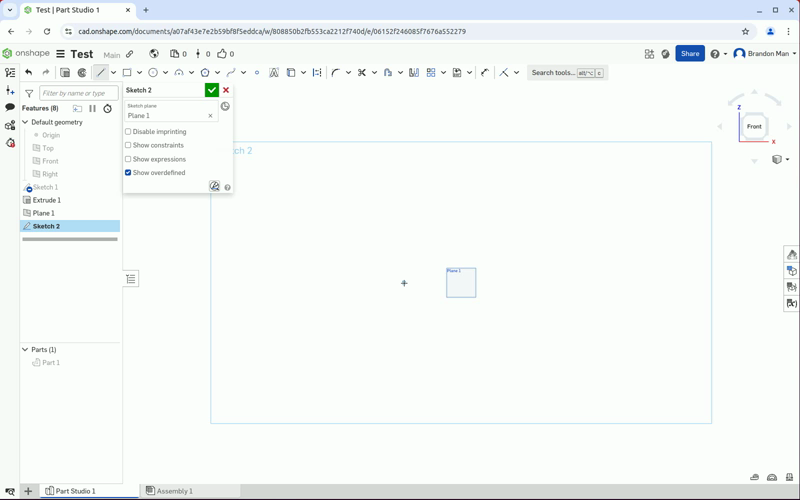
key_down(shift)
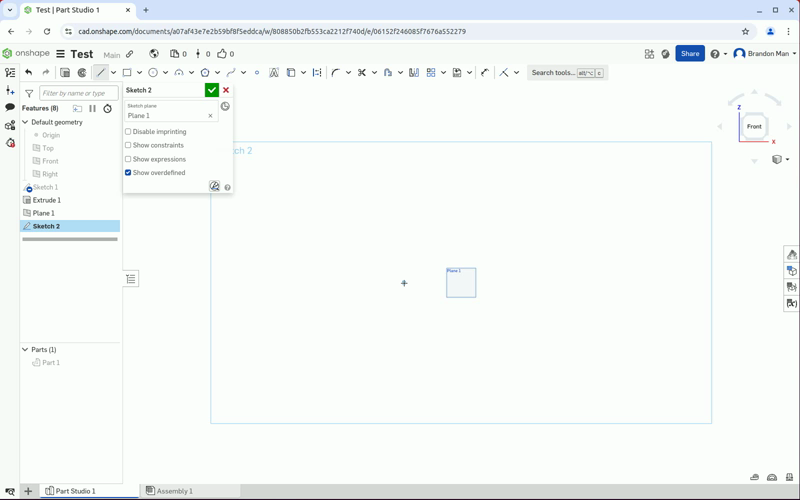
mouse_move(434, 282)
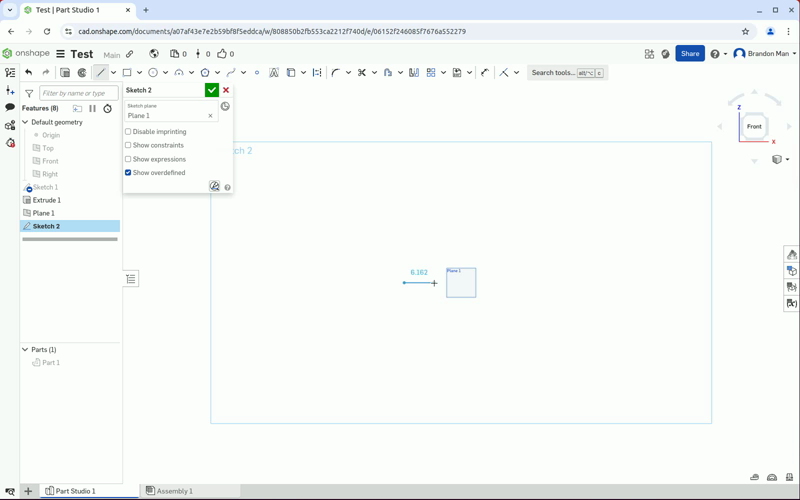
mouse_move(461, 282)
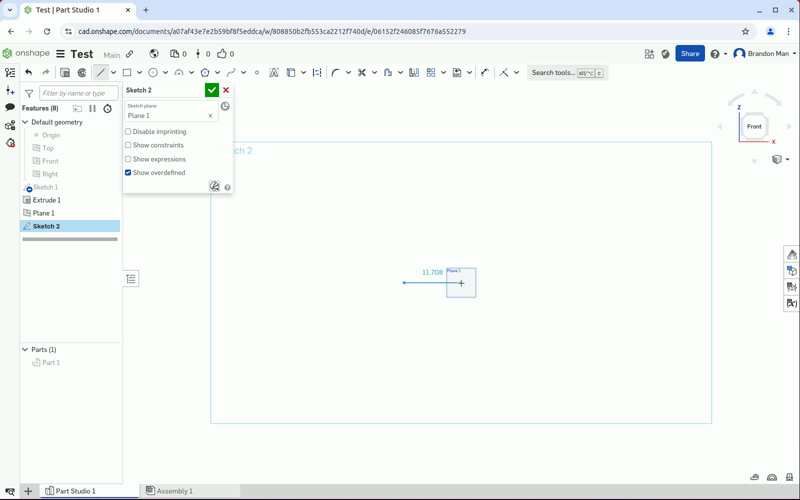
click(461, 282)
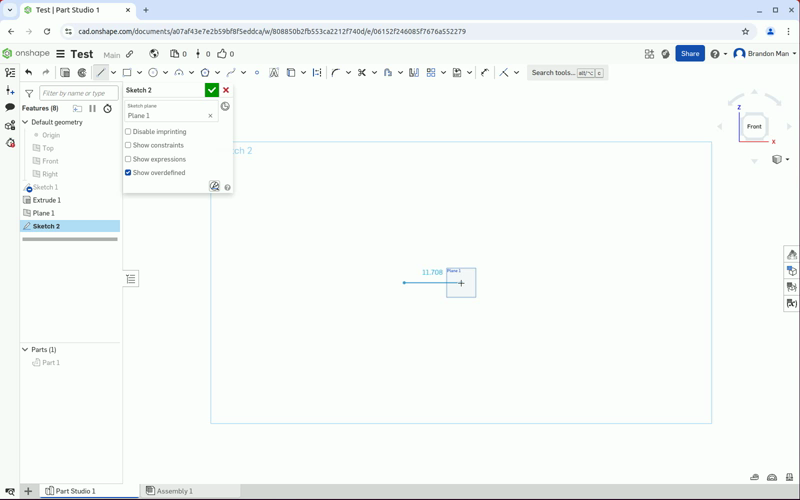
key_up(shift)
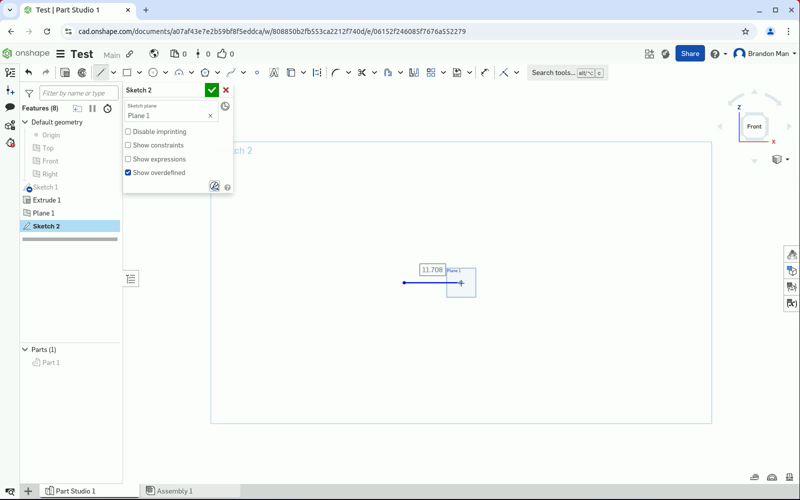
key_down(shift)
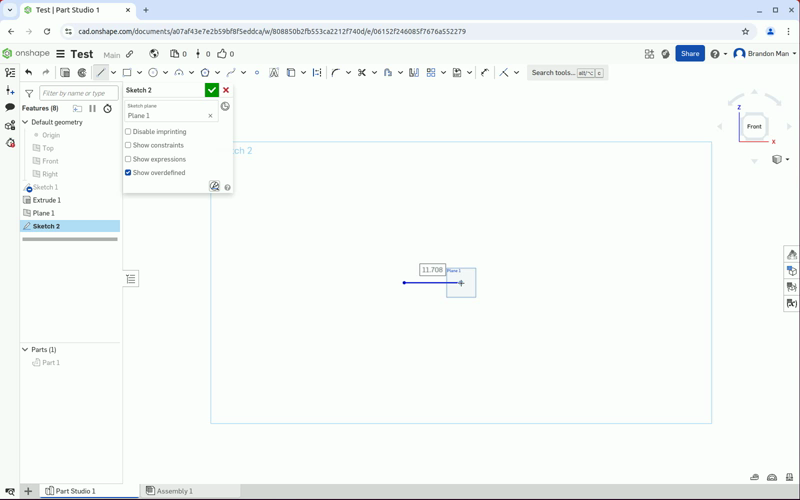
mouse_move(491, 282)
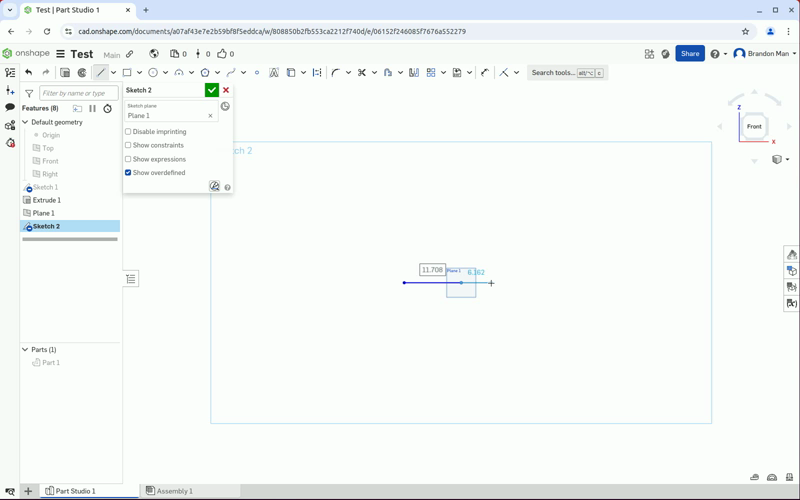
mouse_move(461, 226)
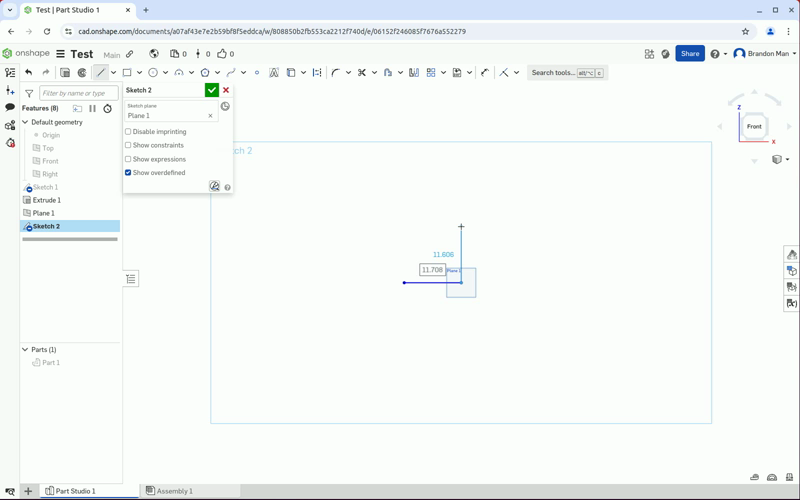
click(461, 226)
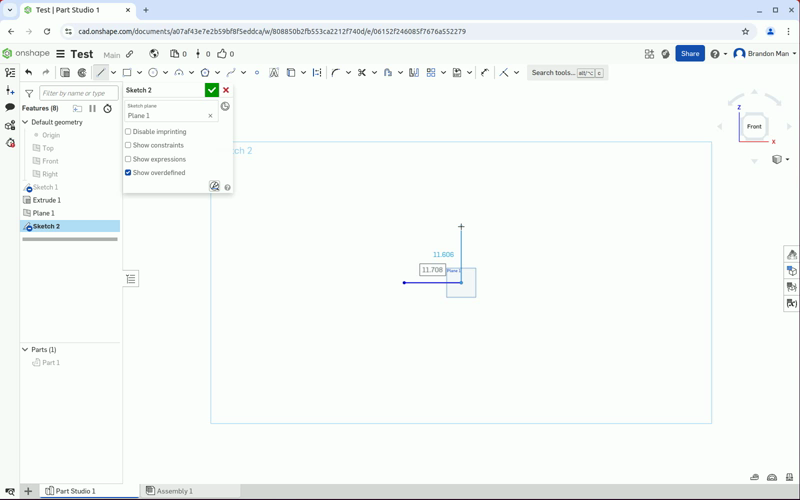
key_up(shift)
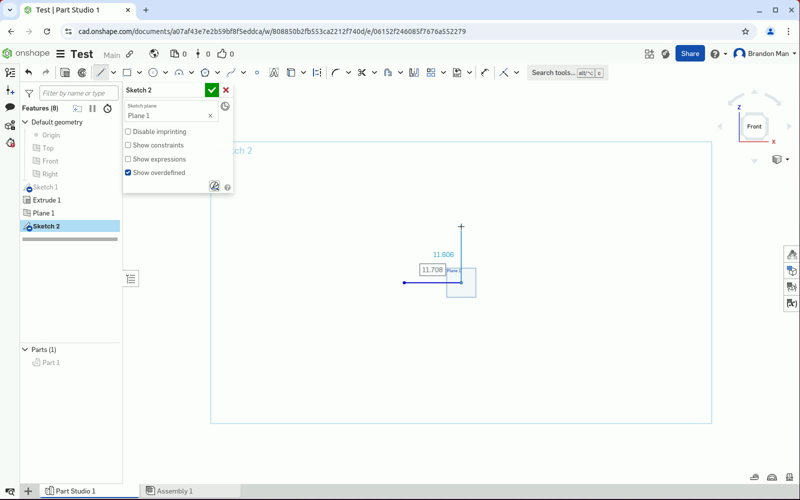
key_down(shift)
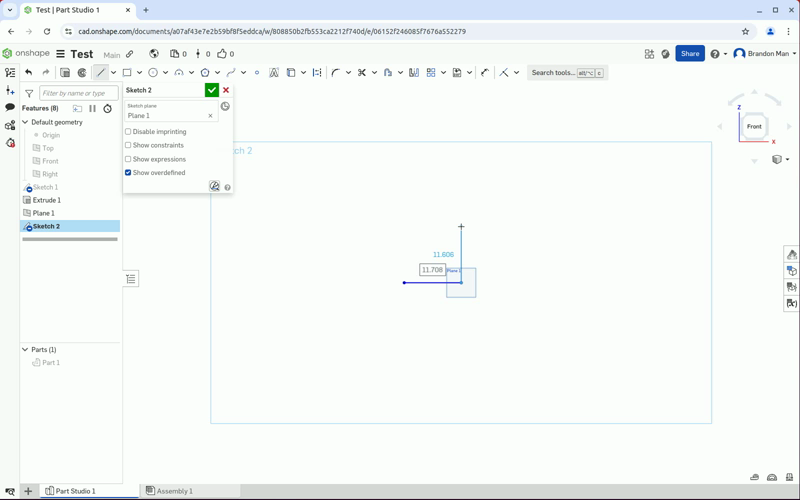
mouse_move(491, 226)
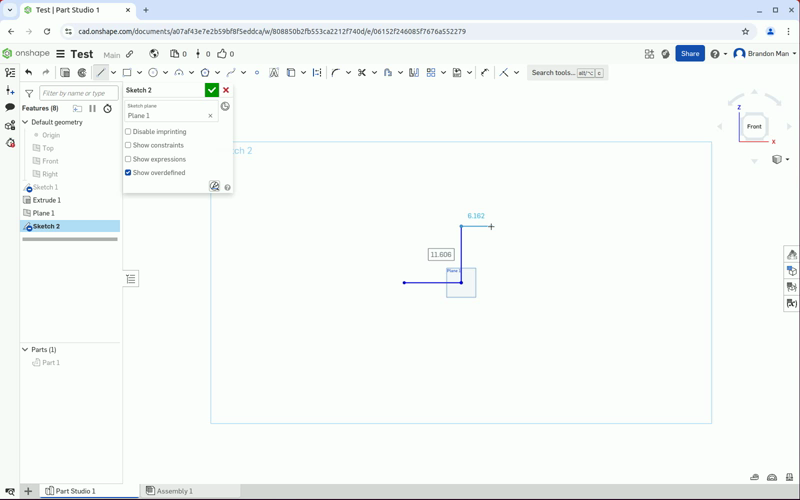
mouse_move(404, 226)
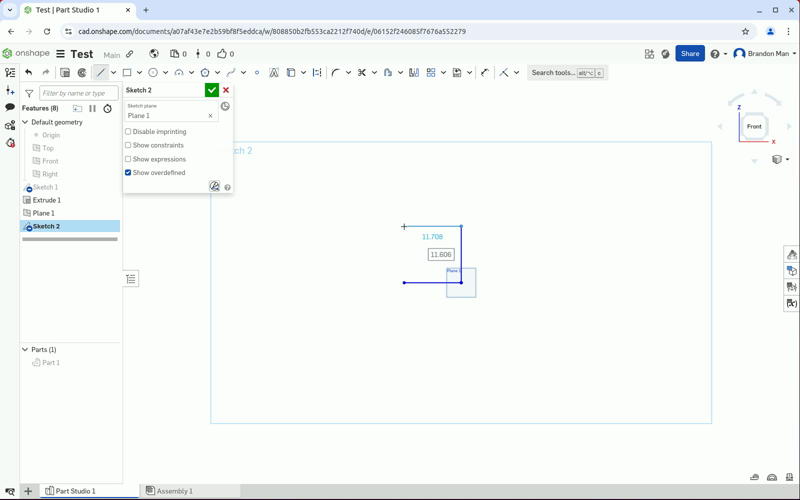
click(404, 226)
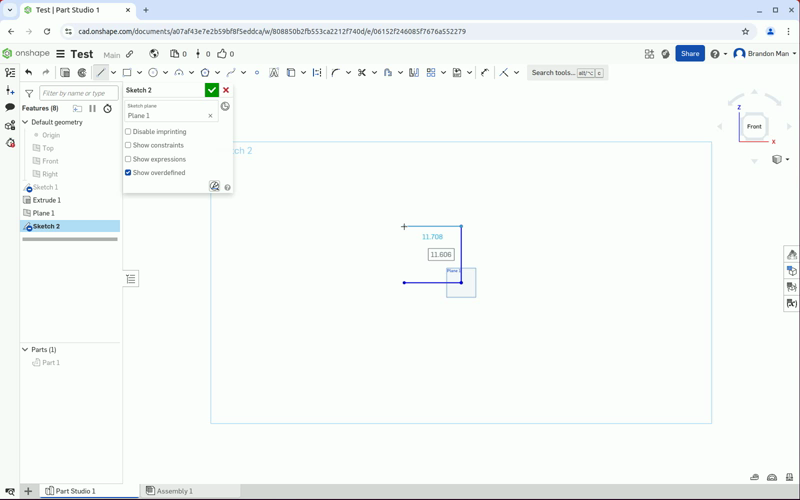
key_up(shift)
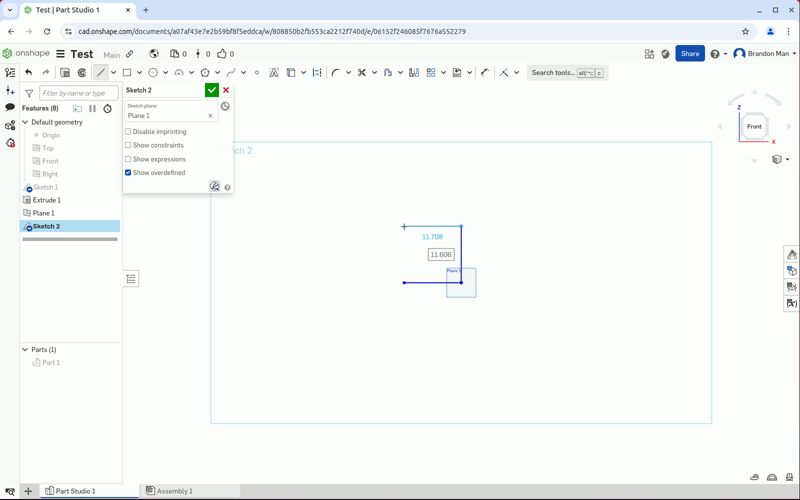
mouse_move(434, 226)
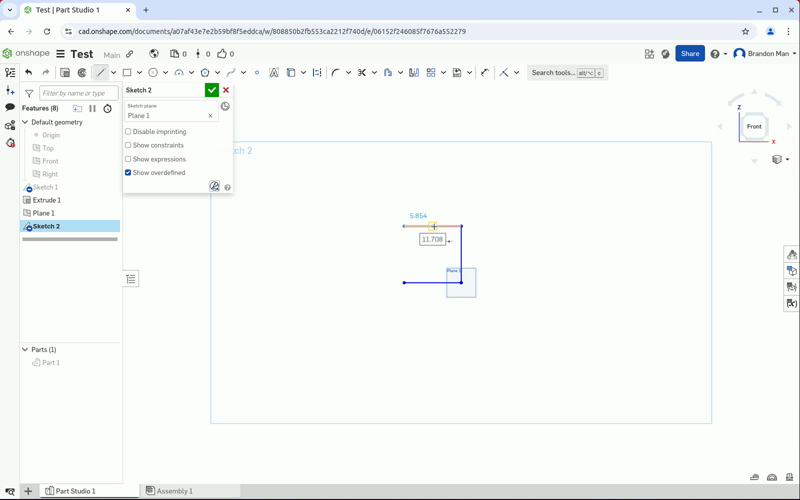
key_down(shift)
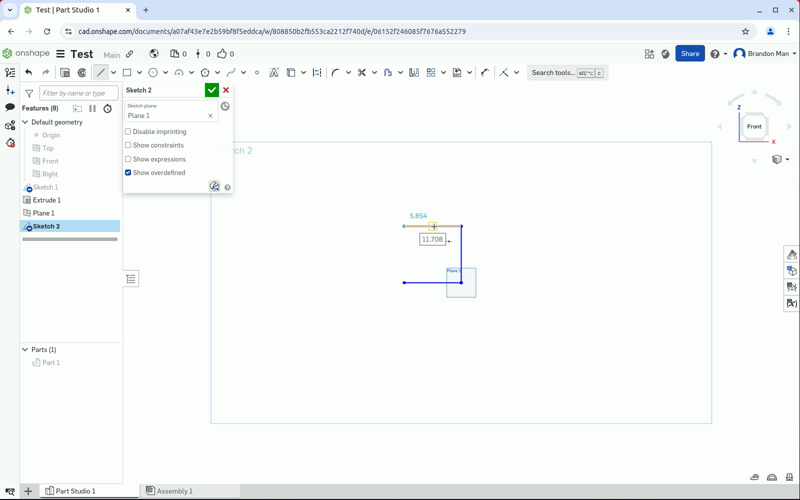
mouse_move(404, 282)
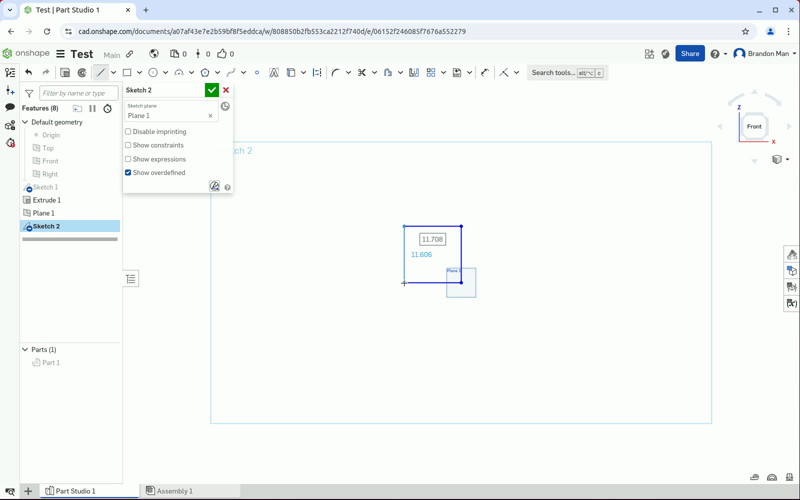
key_up(shift)
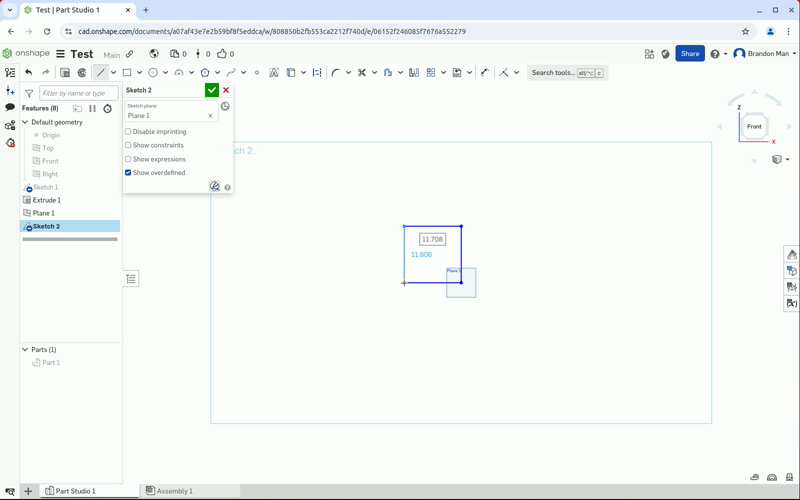
click(404, 282)
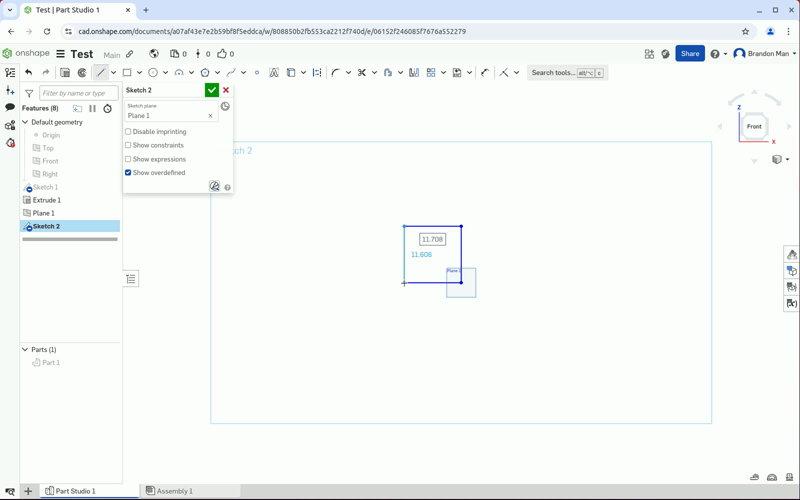
key(esc)
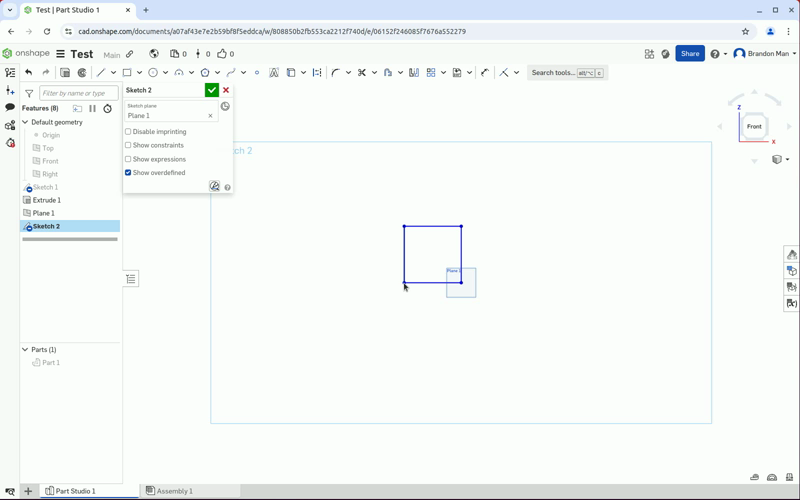
mouse_move(428, 246)
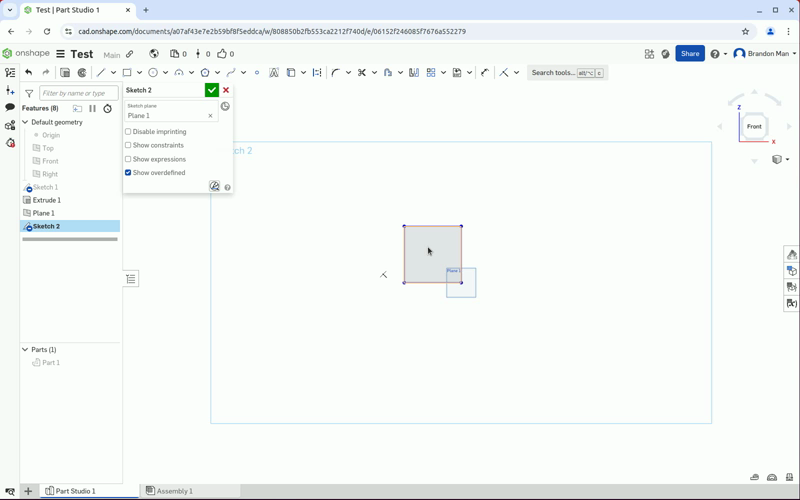
click(428, 246)
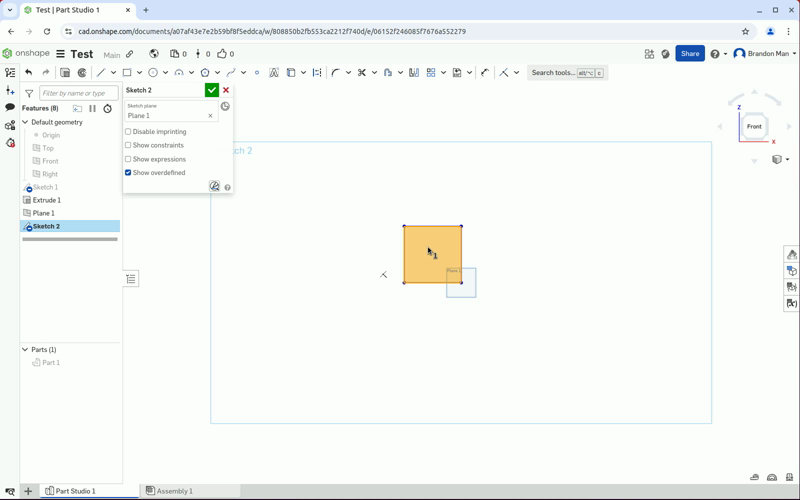
mouse_move(73, 352)
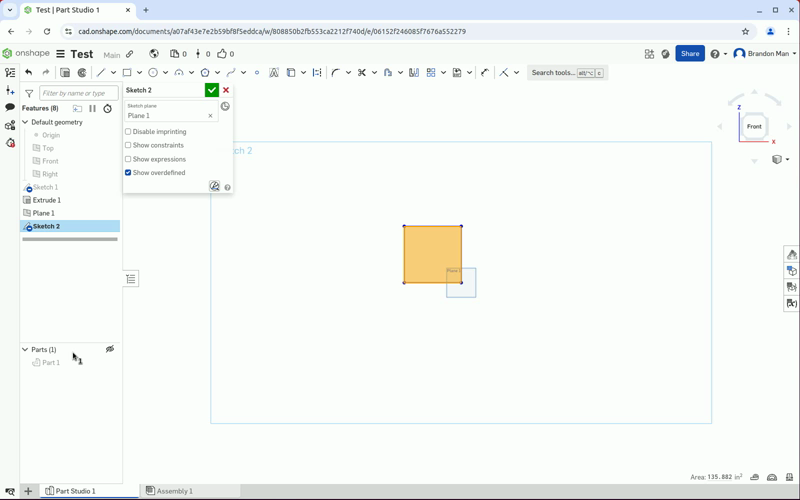
key(shift+y)
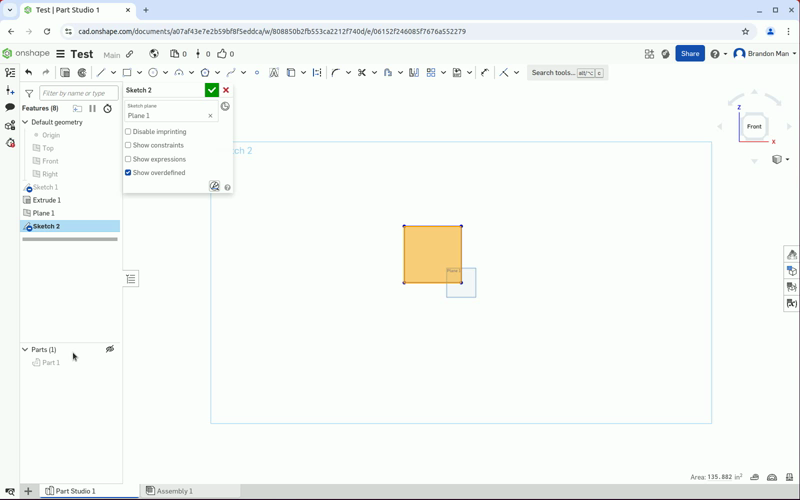
key(shift+e)
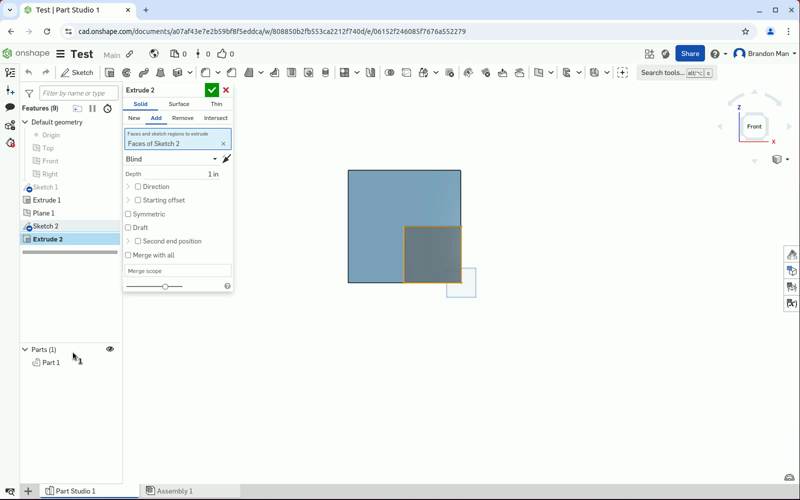
mouse_move(143, 106)
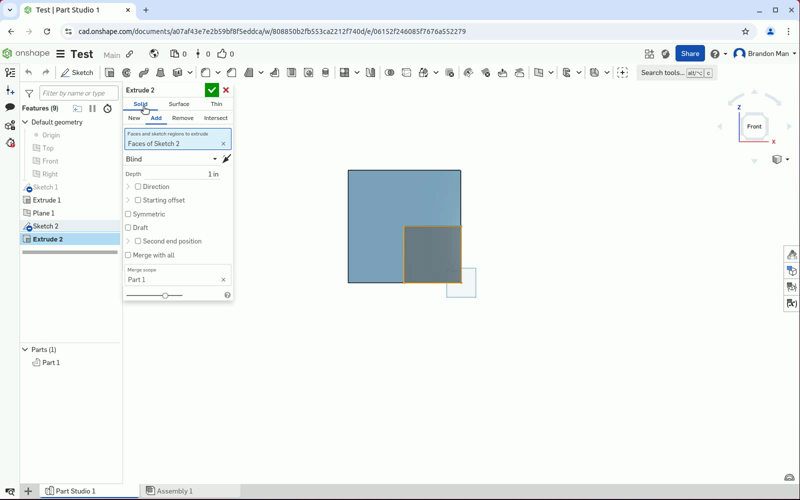
click(143, 106)
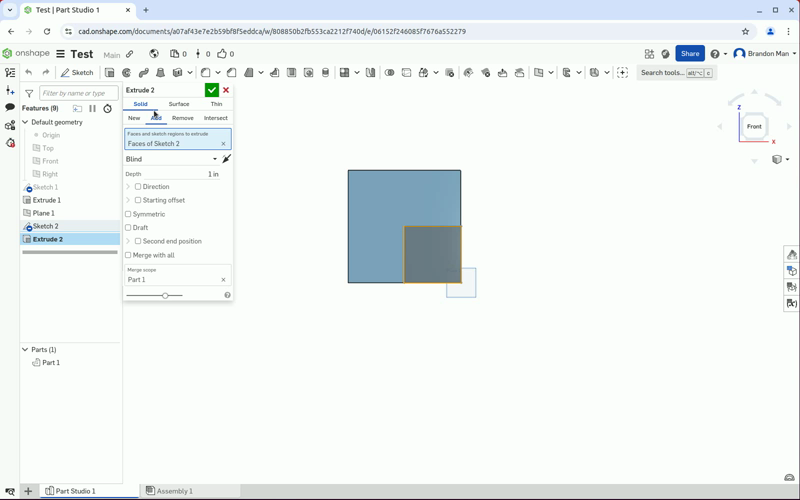
mouse_move(186, 120)
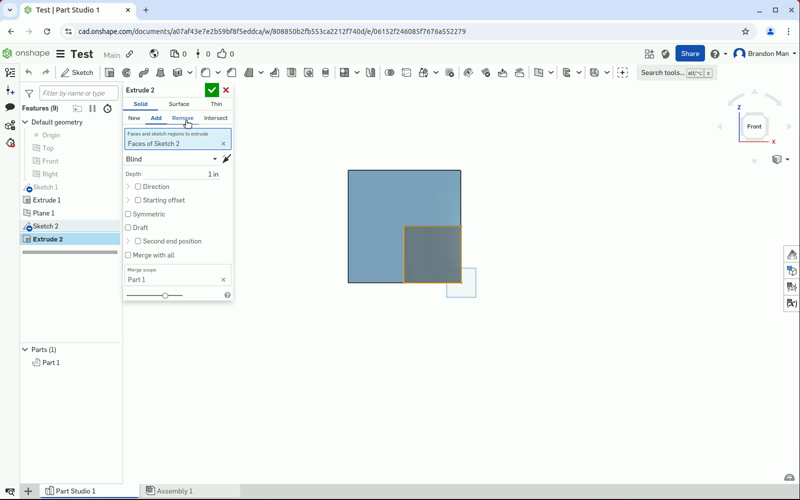
click(186, 120)
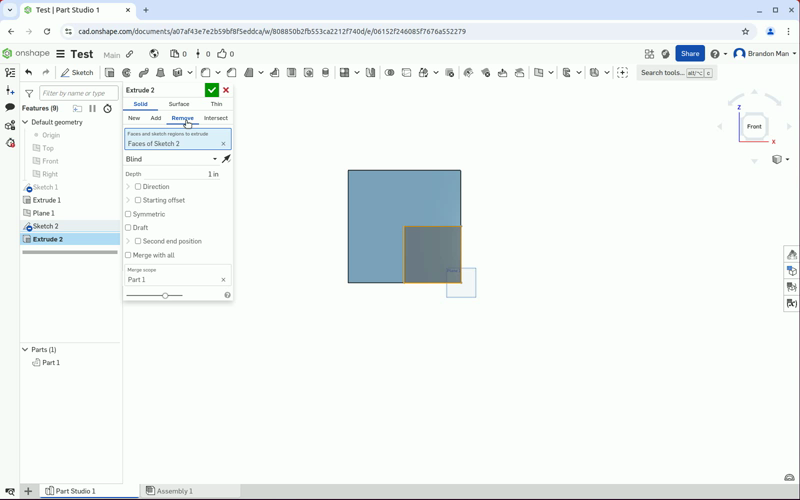
key(tab, 4)
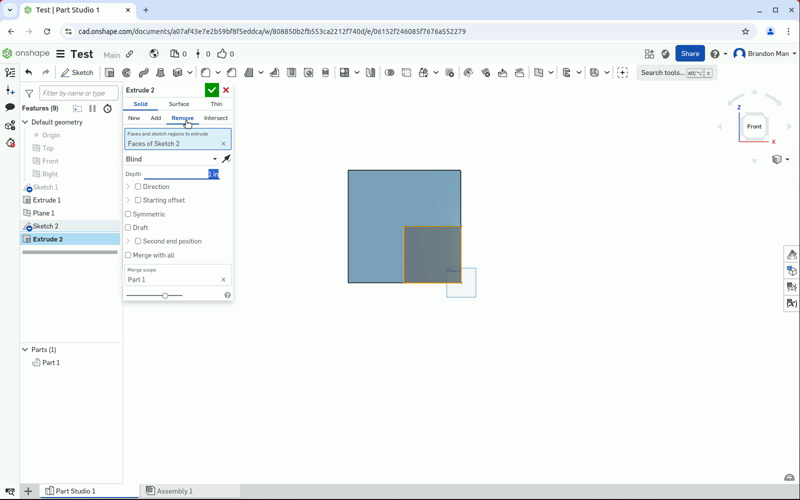
text(11.554)
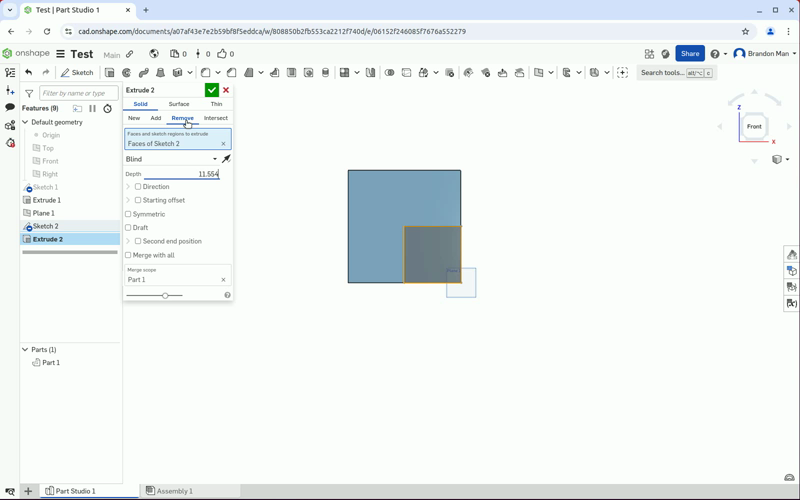
key(tab, 6)
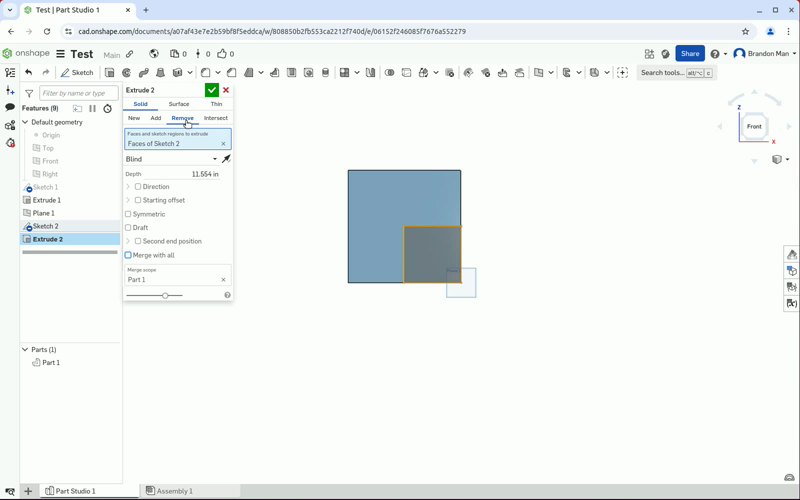
key(space)
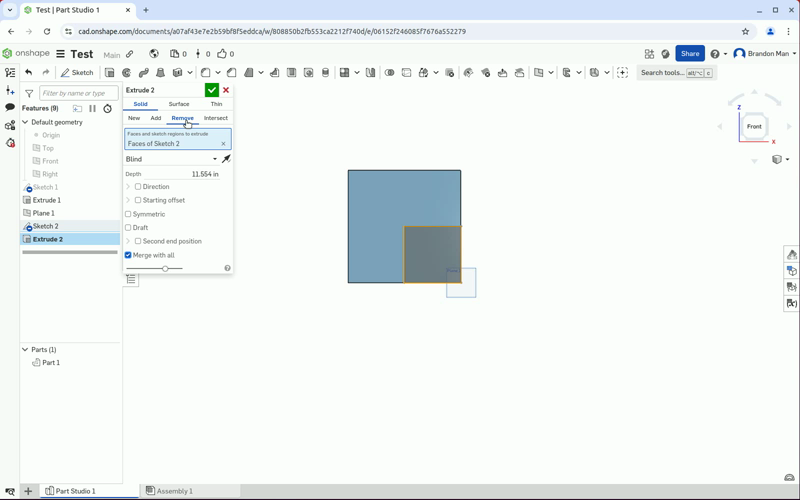
key(enter)
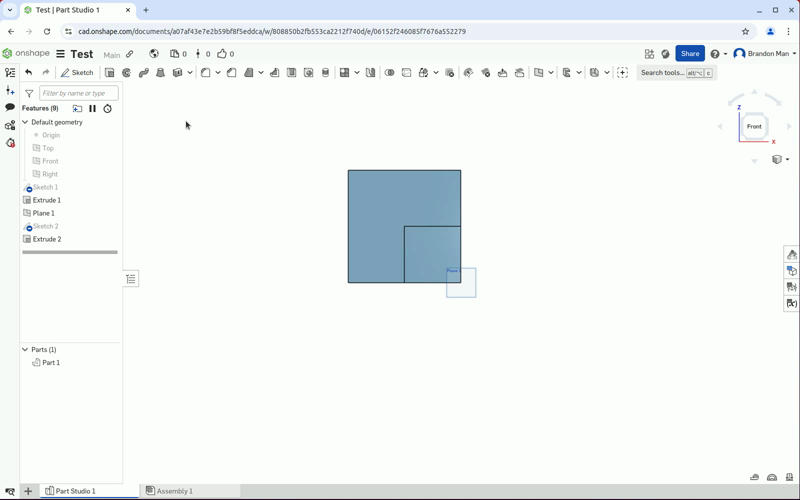
key(shift+h)
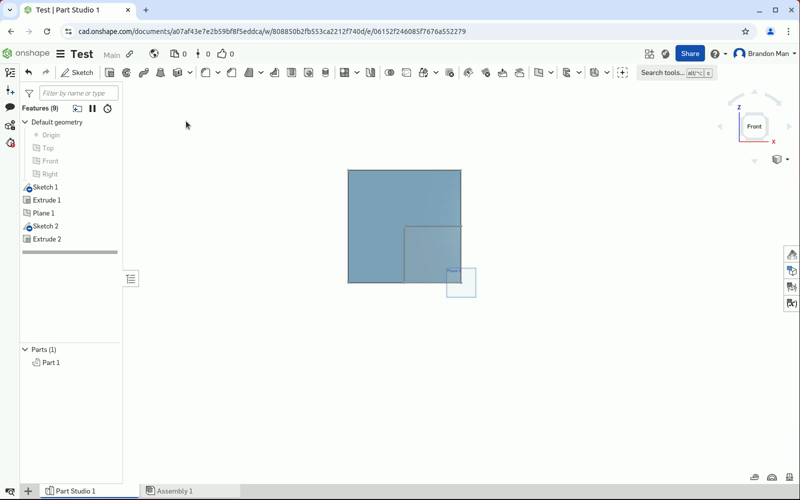
key(shift+h)
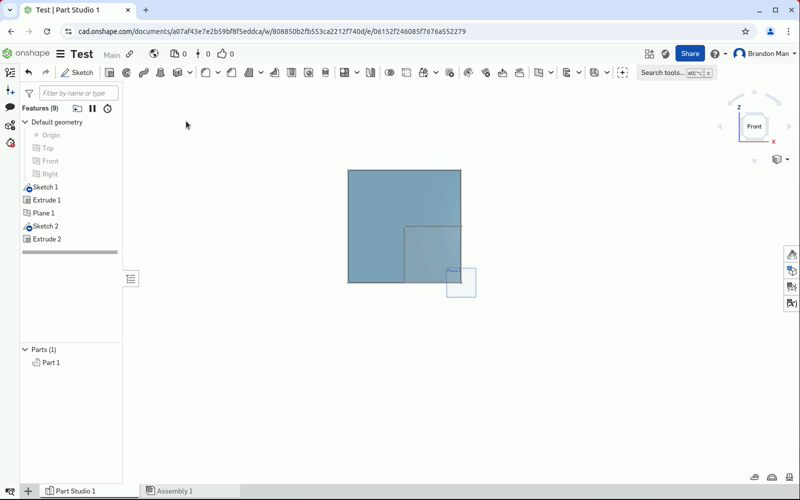
key(shift+7)
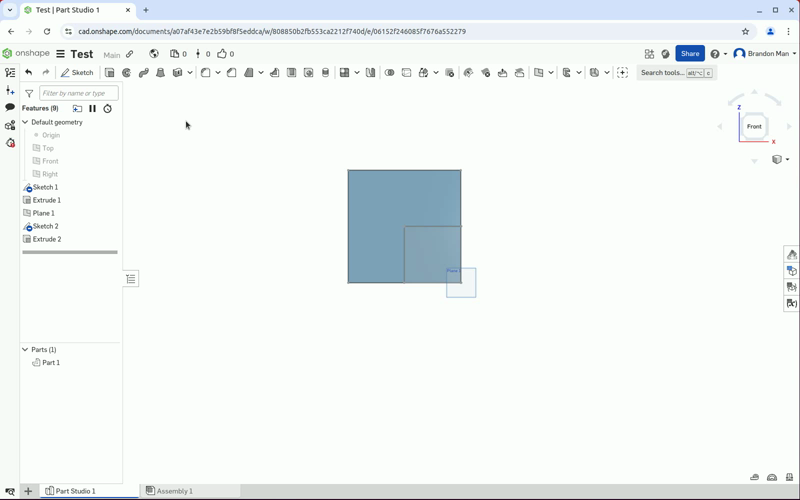
key(left, 2)
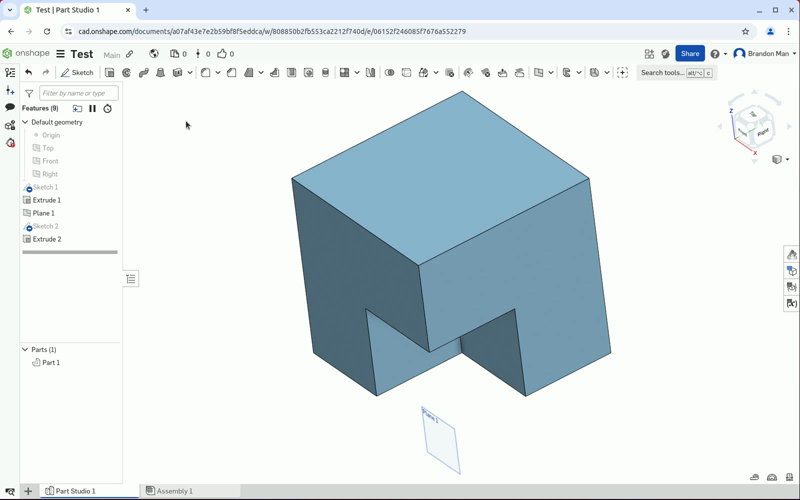
key(down, 2)
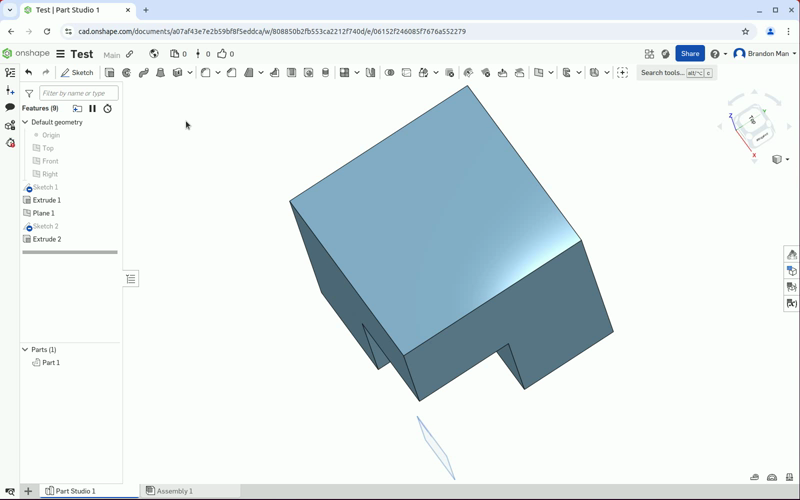
key(up, 2)
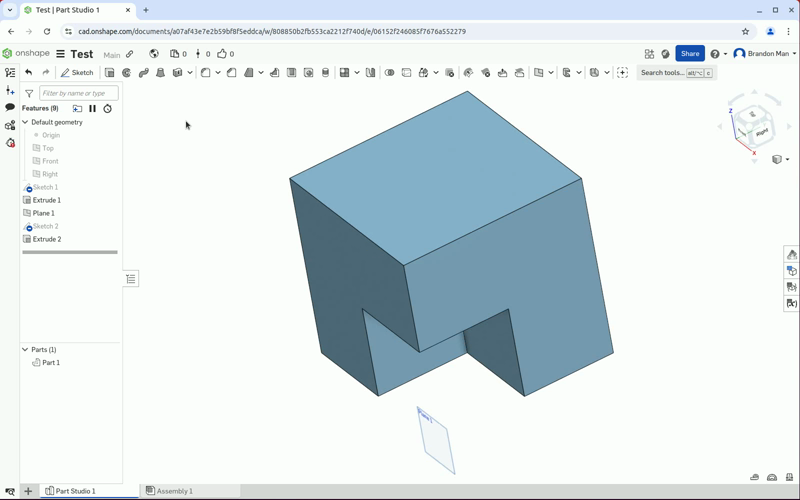
key(right, 2)
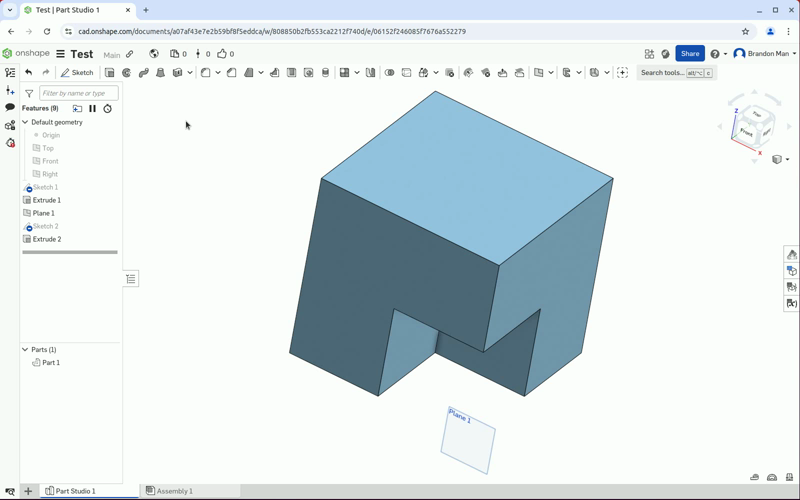
mouse_move(73, 189)
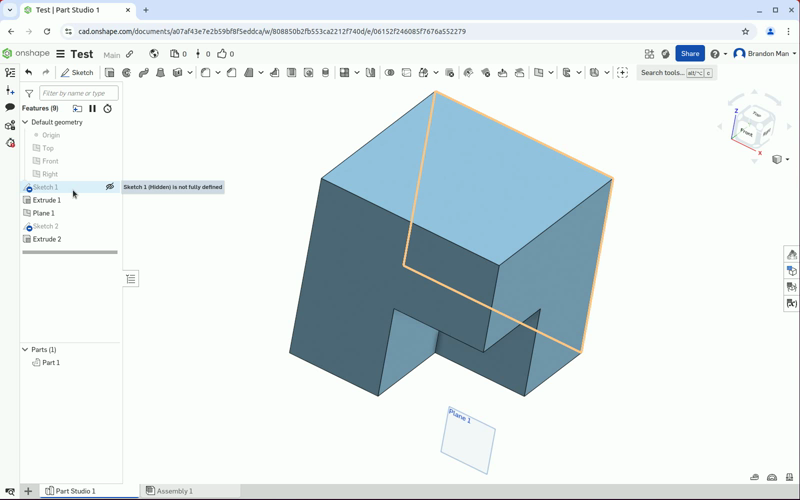
click(73, 189)